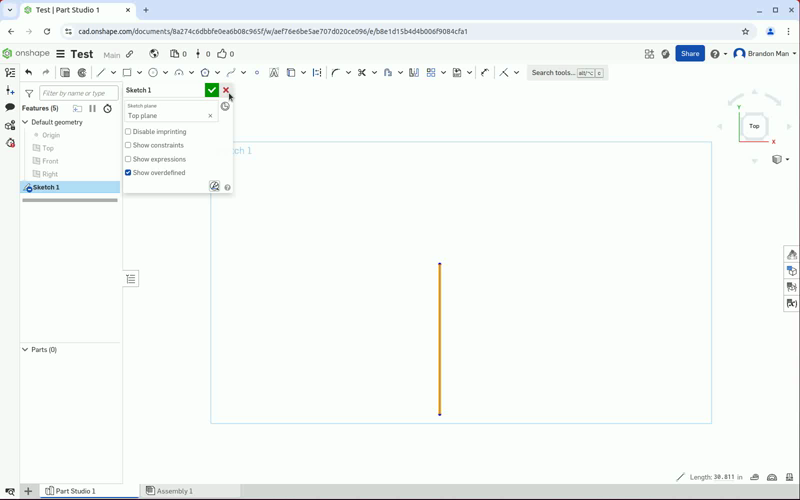
key(shift+h)
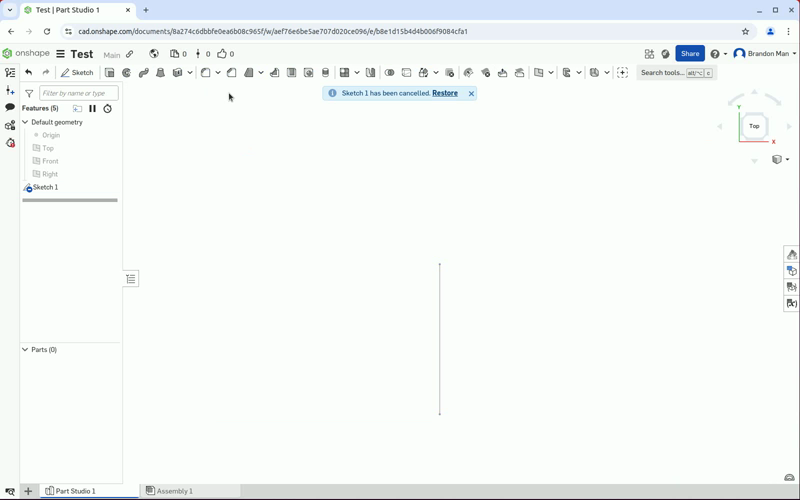
key(shift+s)
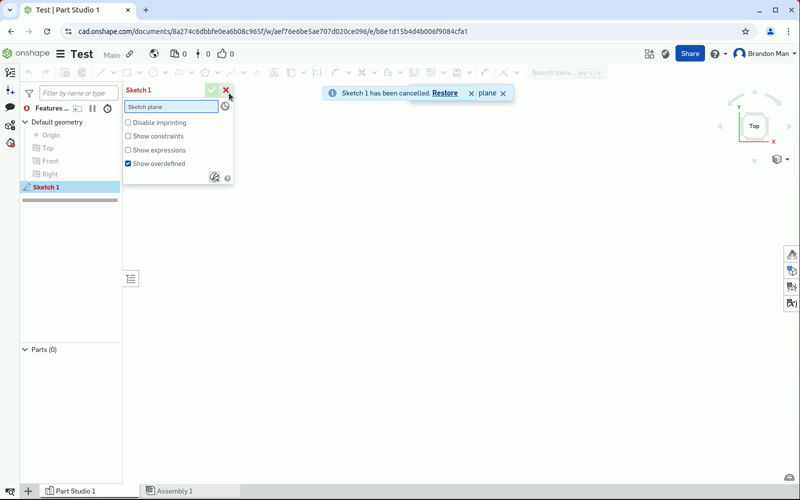
mouse_move(73, 150)
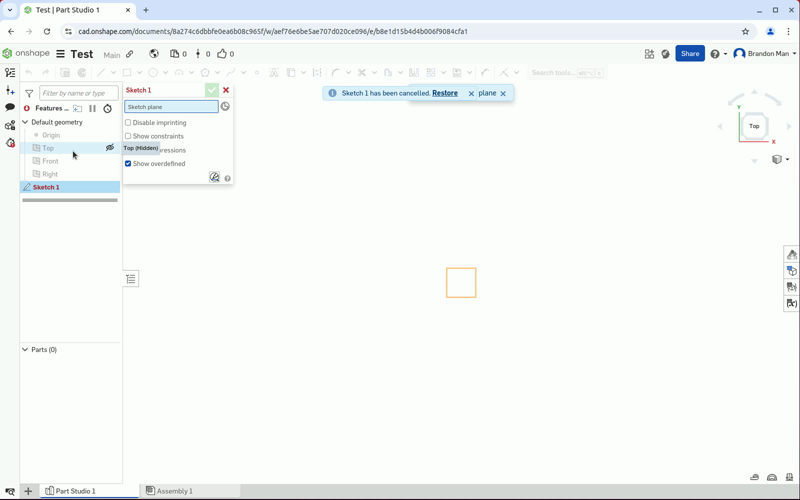
click(73, 150)
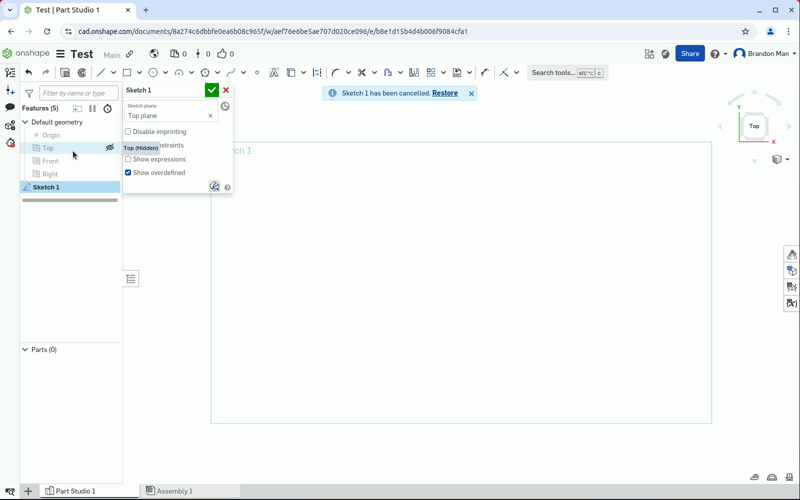
mouse_move(73, 352)
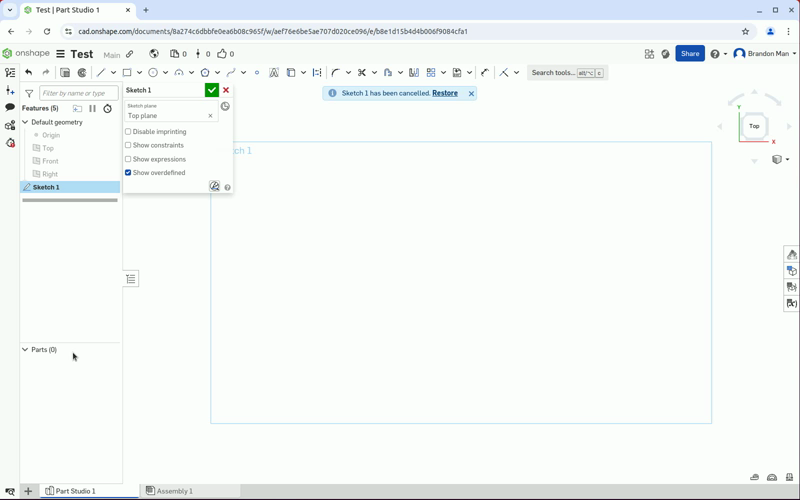
key(y)
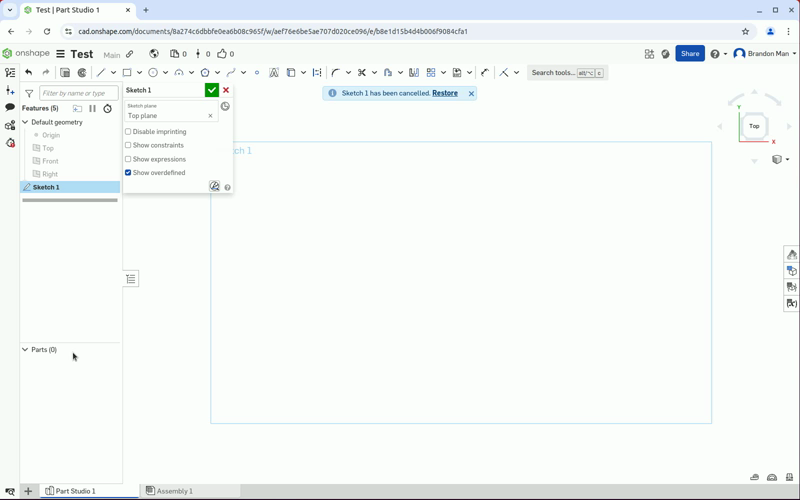
key(c)
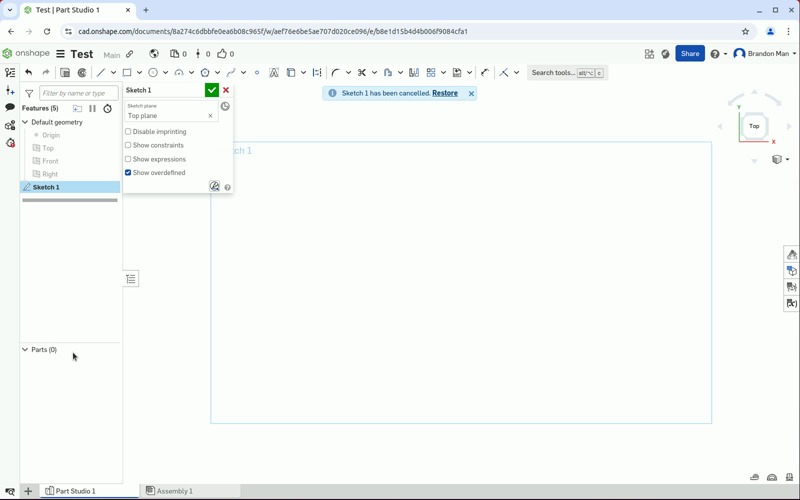
key_down(shift)
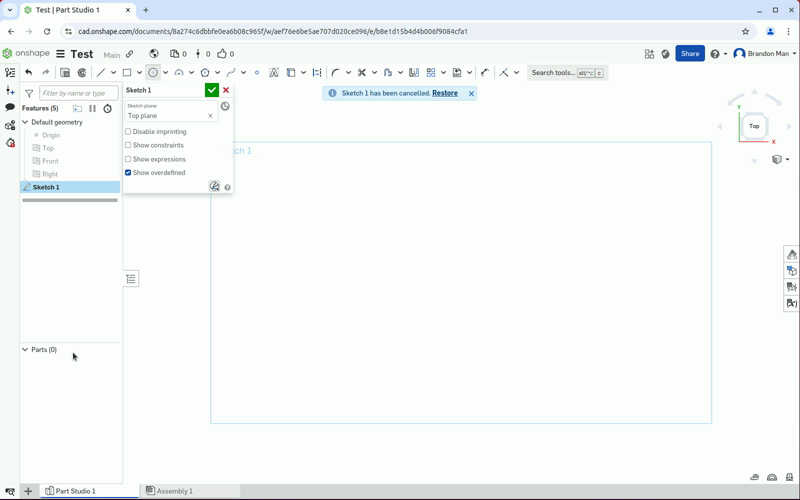
mouse_move(461, 282)
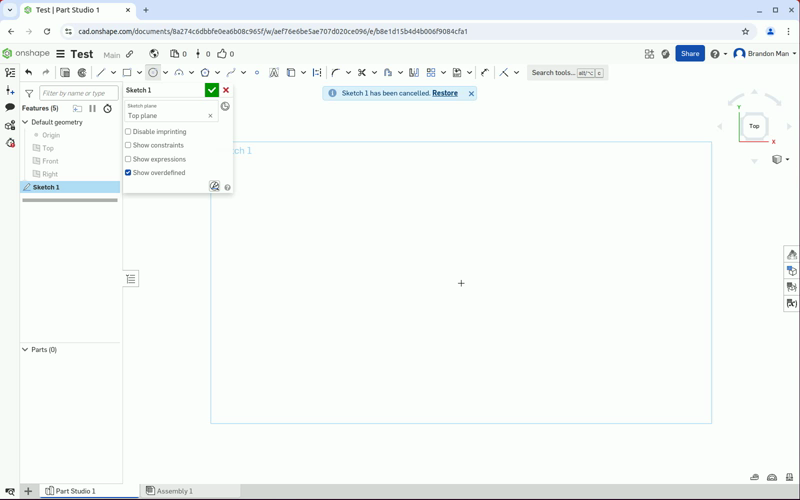
click(461, 282)
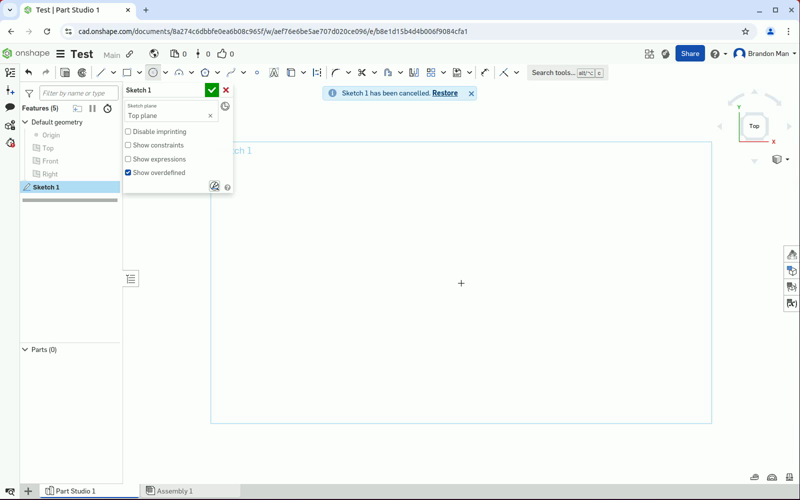
key_up(shift)
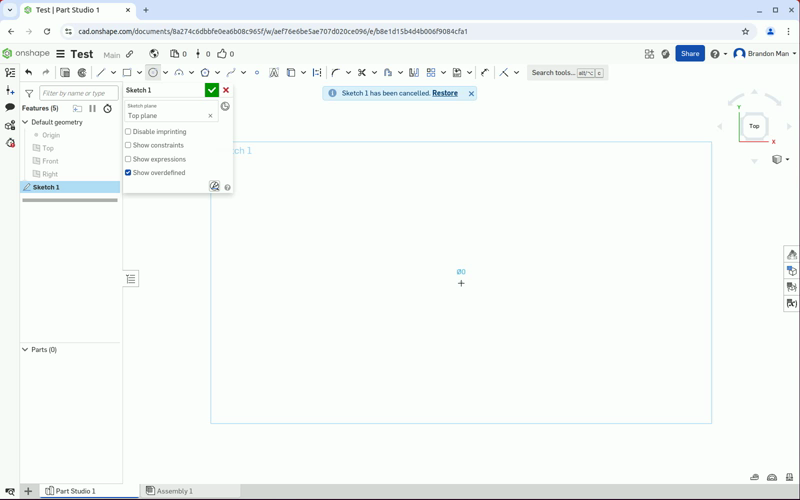
mouse_move(516, 282)
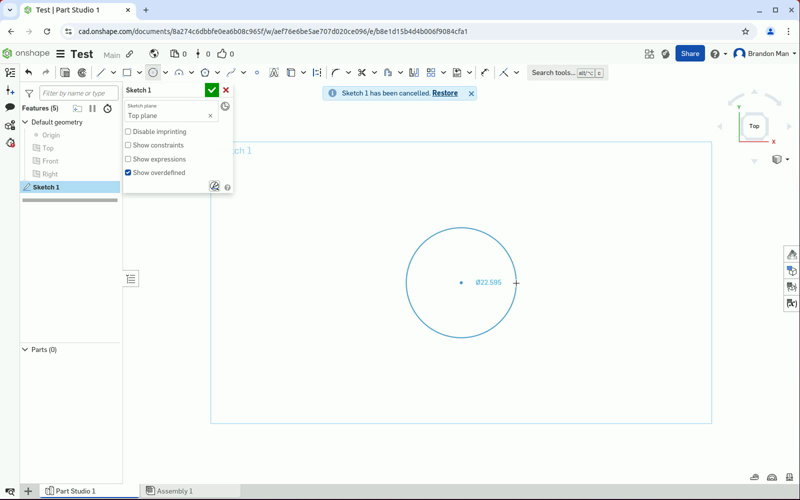
click(516, 282)
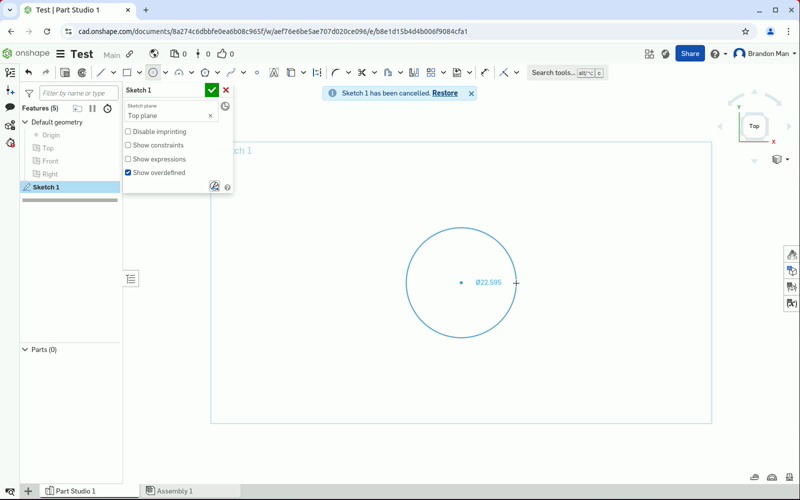
key(esc)
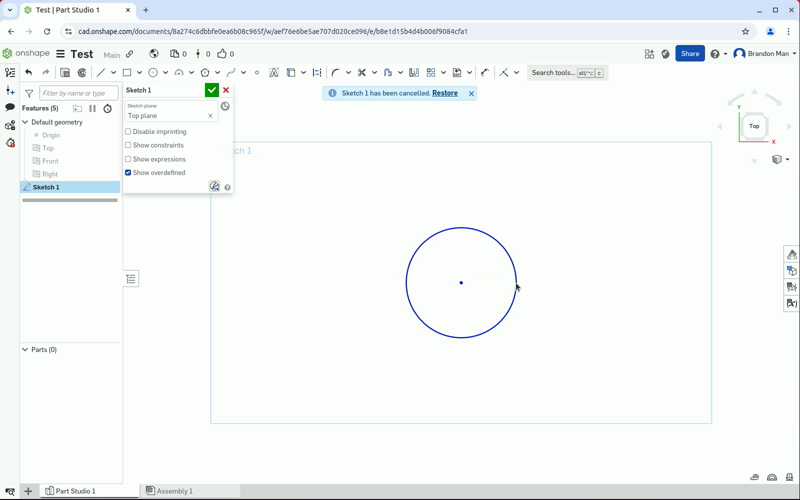
key(c)
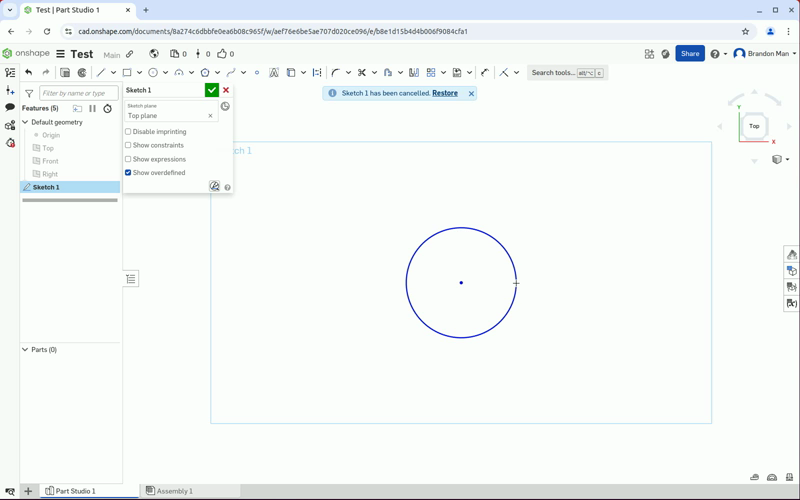
key_down(shift)
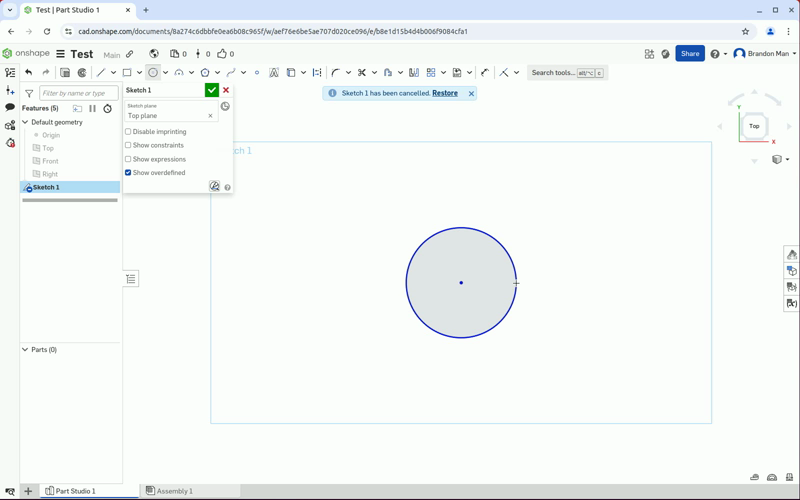
mouse_move(461, 282)
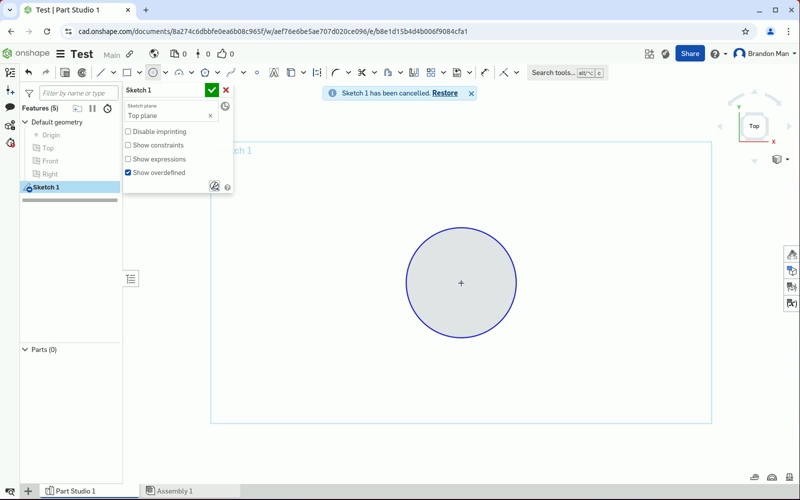
click(461, 282)
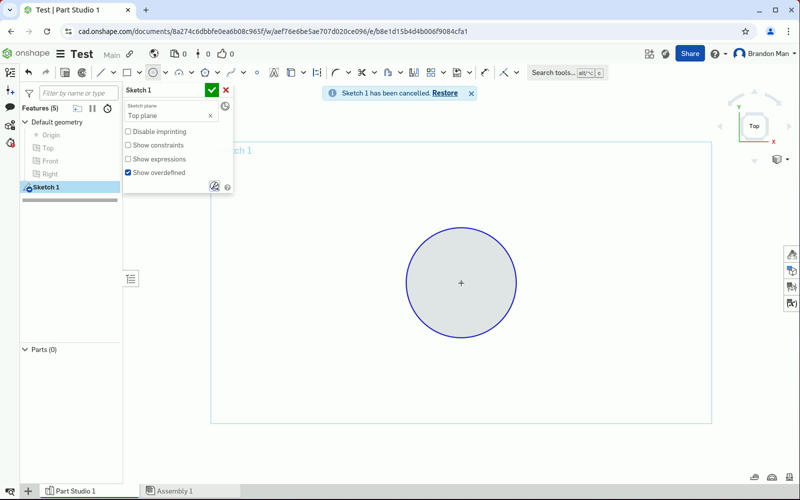
key_up(shift)
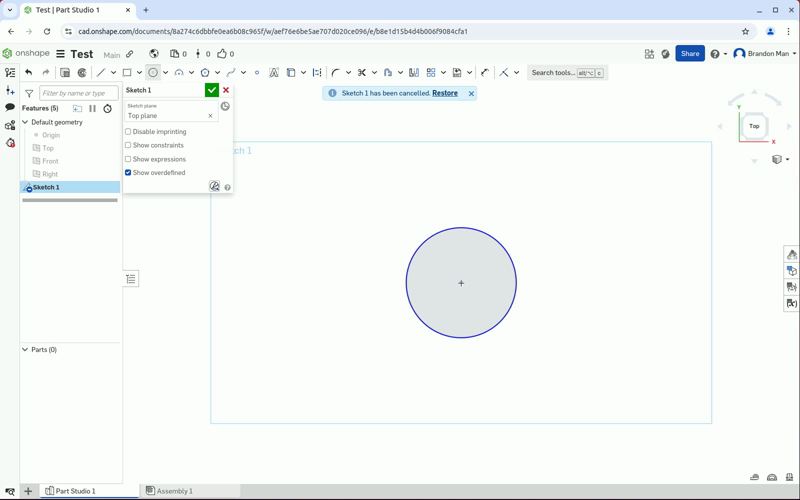
mouse_move(501, 282)
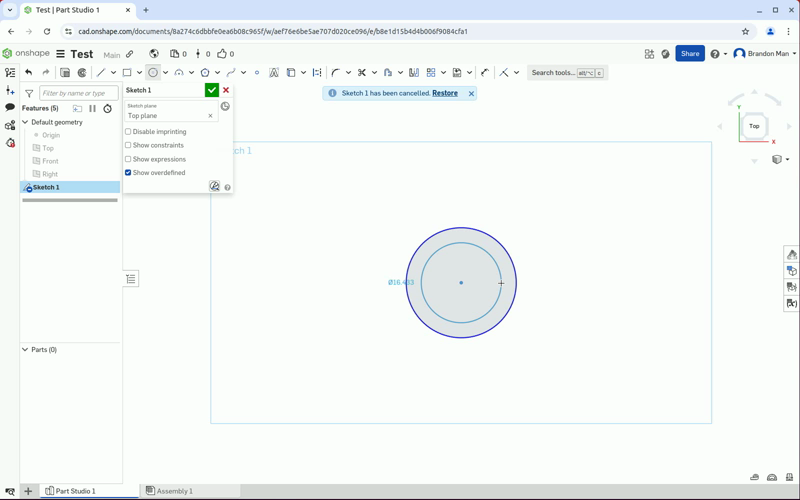
click(501, 282)
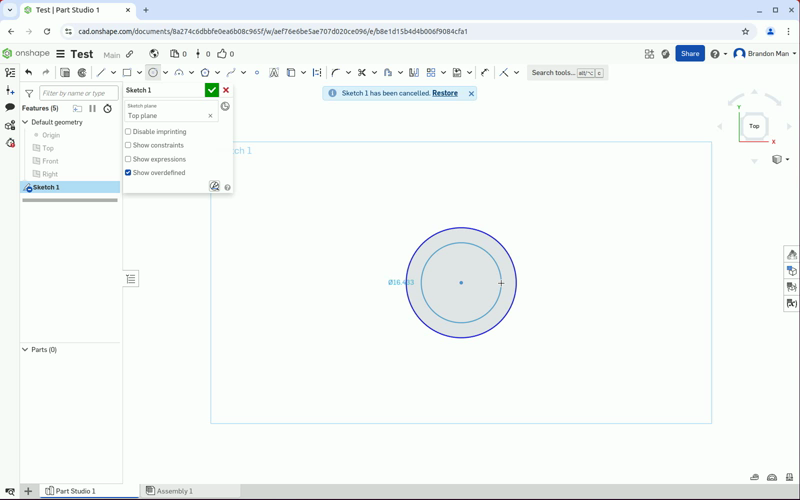
key(esc)
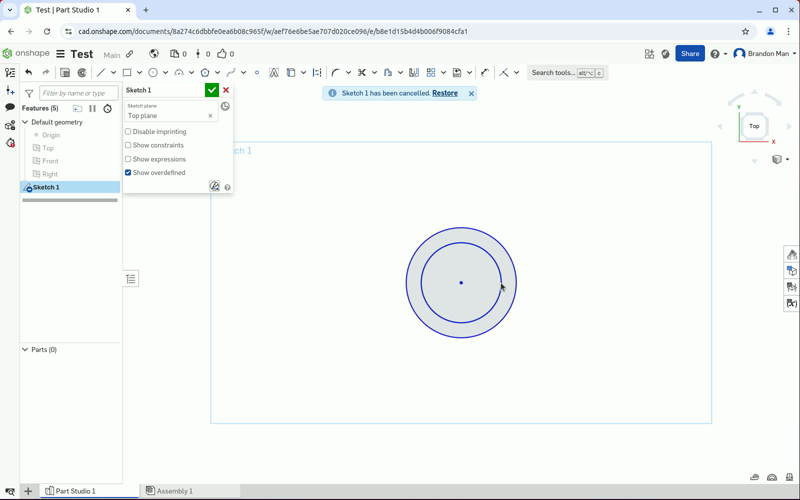
mouse_move(471, 237)
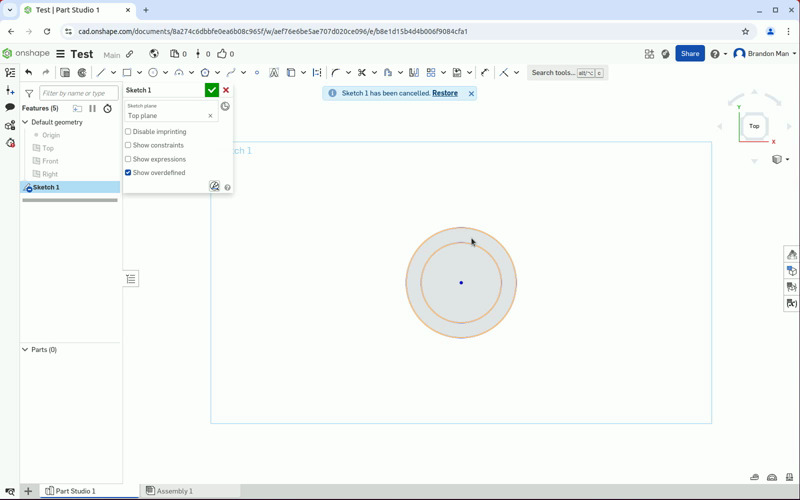
click(471, 237)
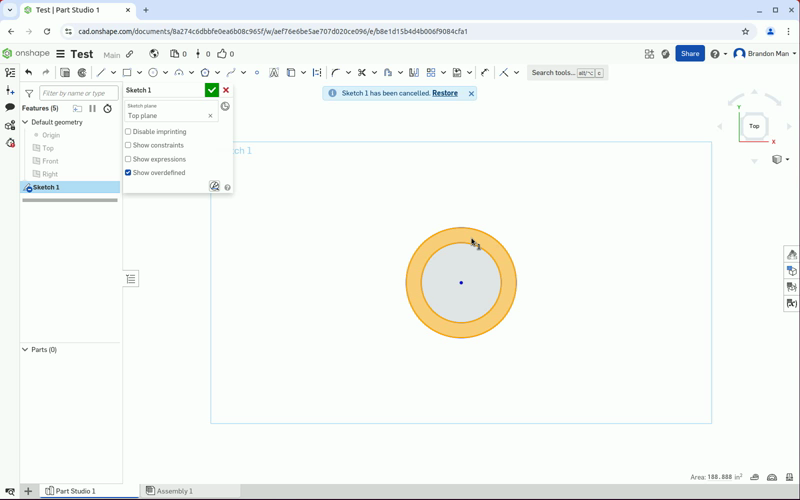
mouse_move(73, 352)
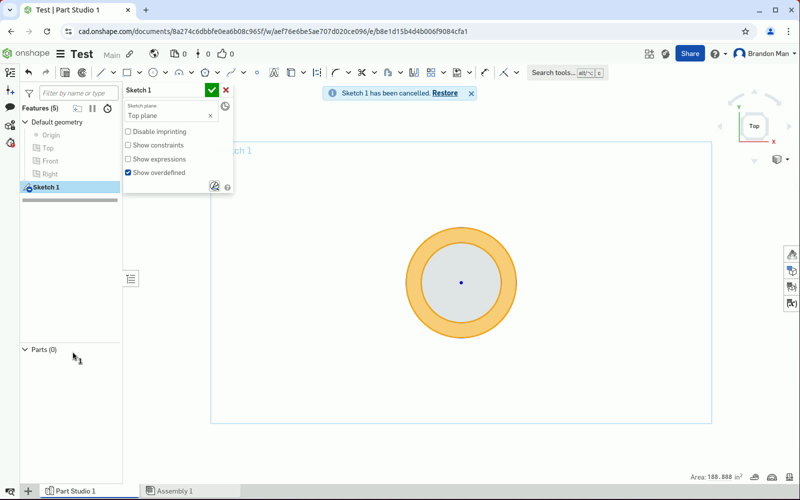
key(shift+y)
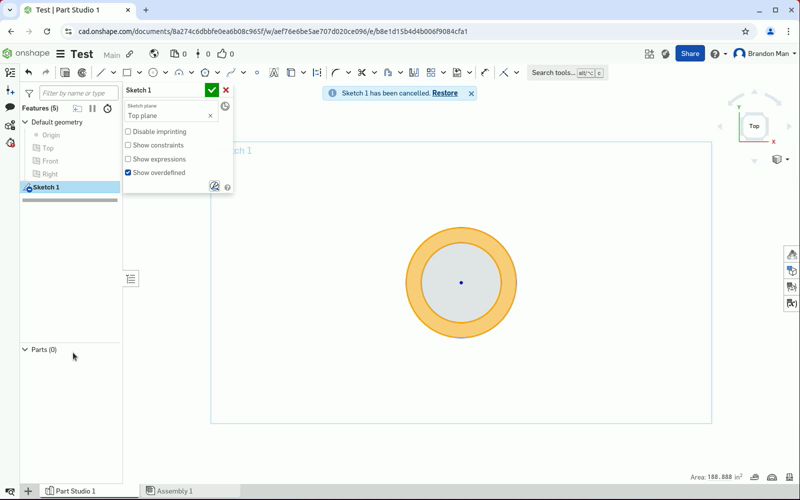
key(shift+e)
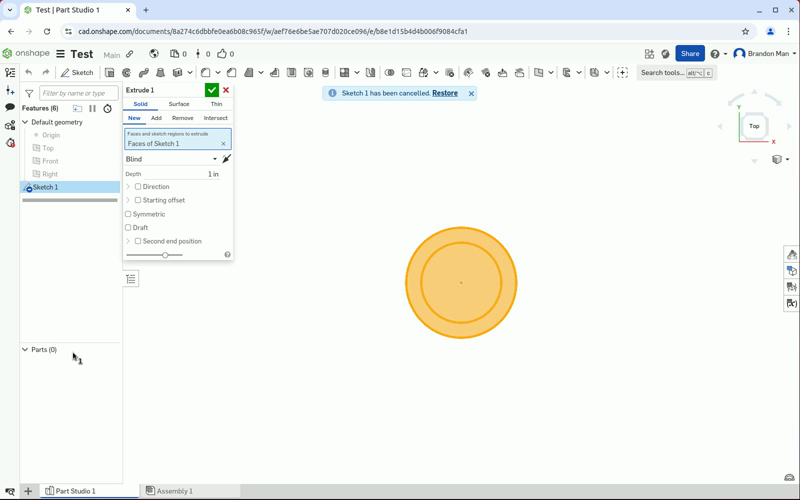
mouse_move(143, 106)
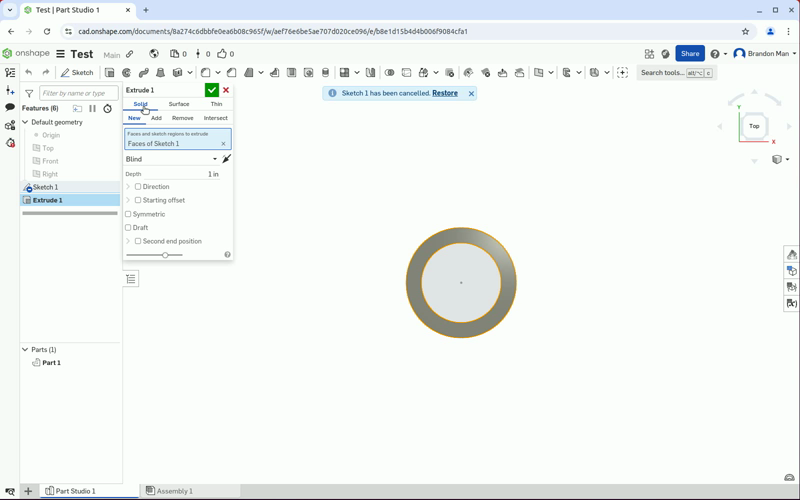
click(143, 106)
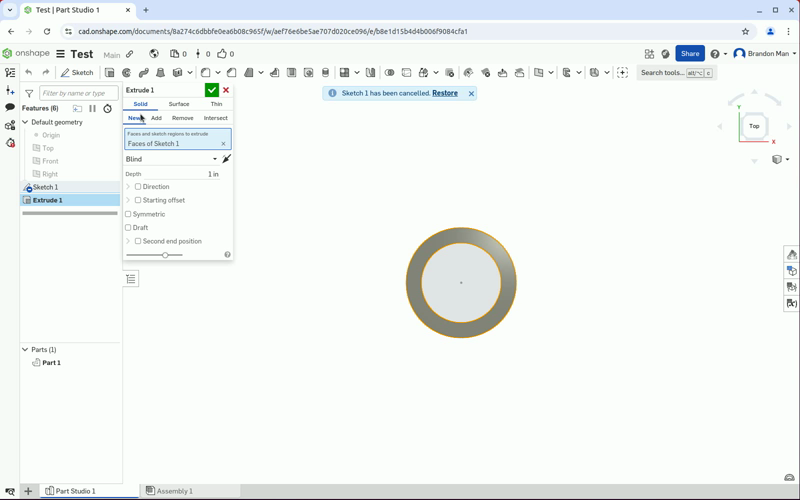
mouse_move(137, 120)
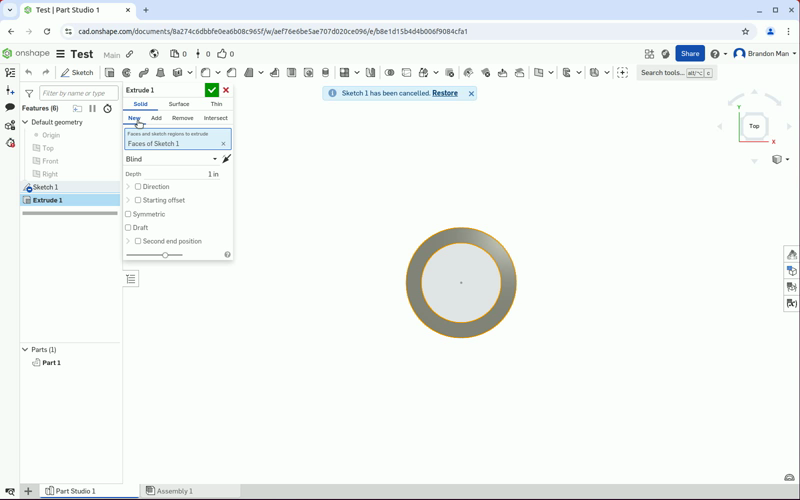
click(137, 120)
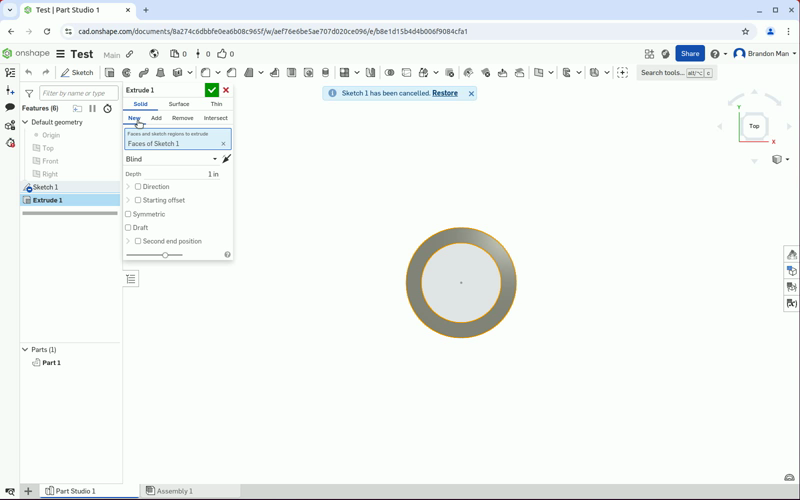
key(tab, 4)
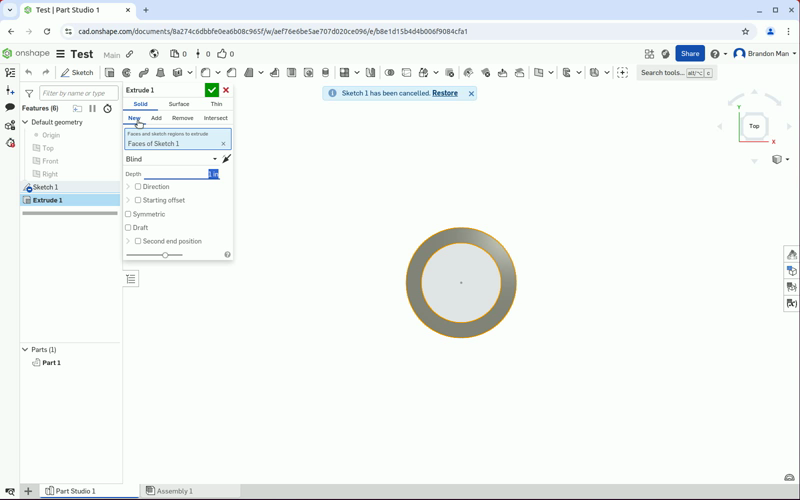
text(23.108)
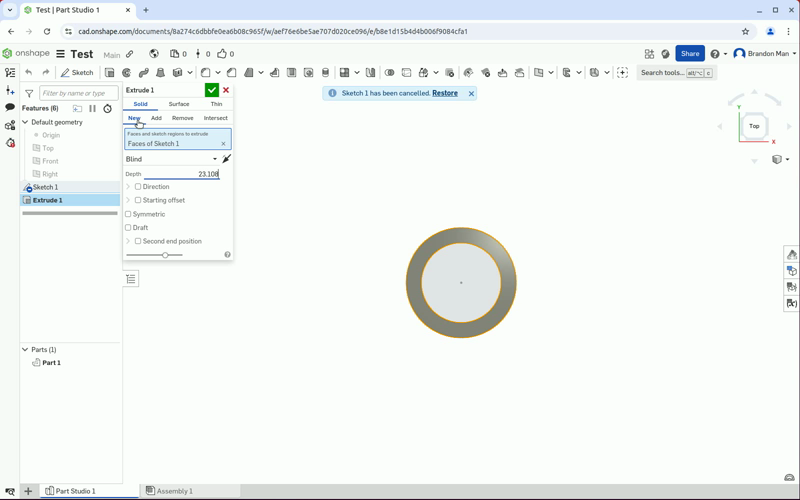
key(enter)
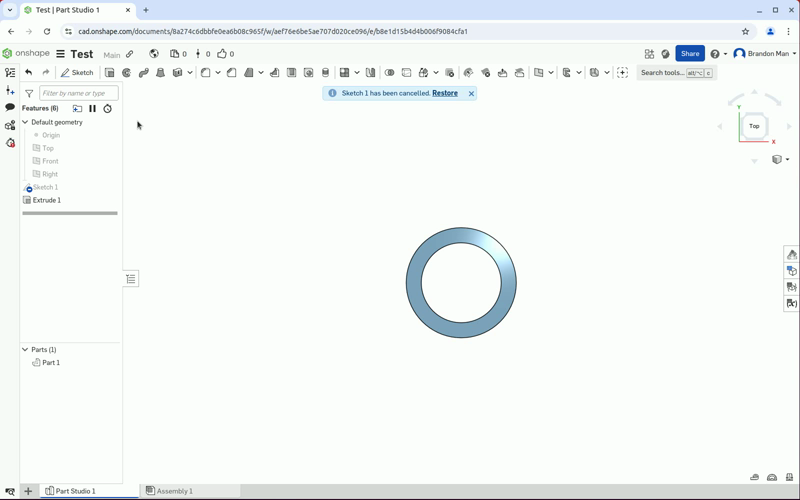
key(shift+h)
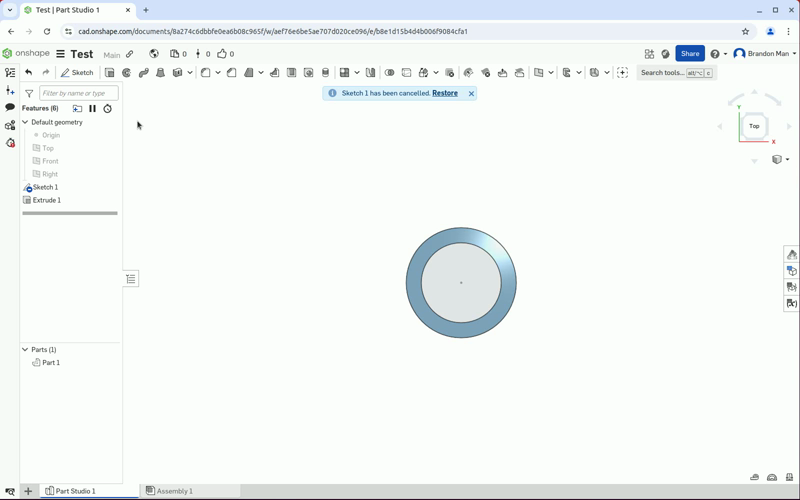
key(shift+h)
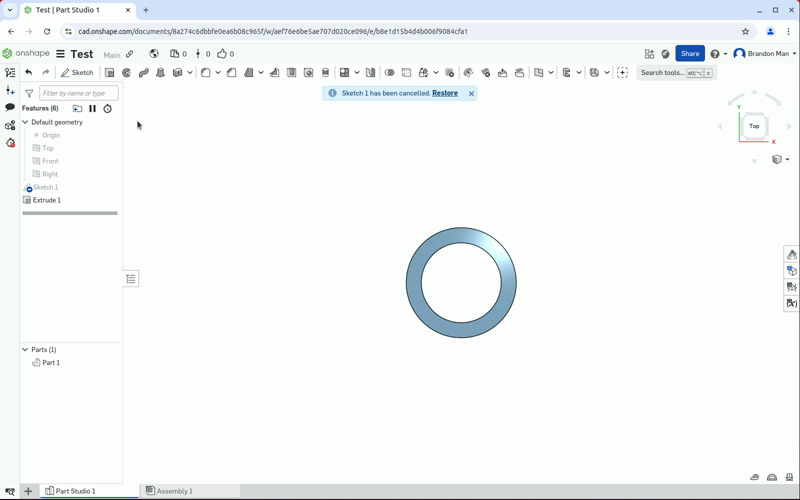
mouse_move(73, 189)
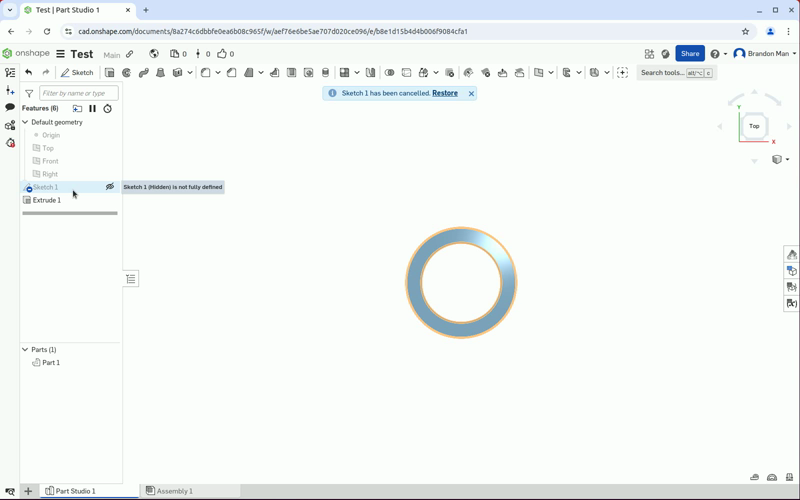
click(73, 189)
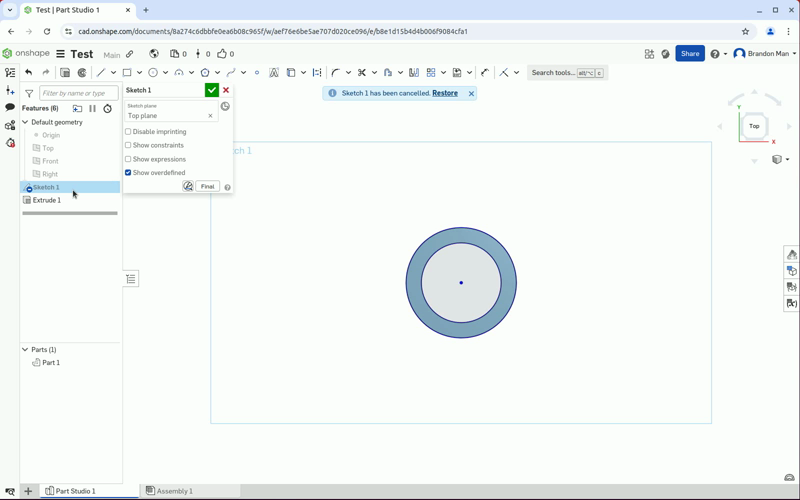
mouse_move(229, 92)
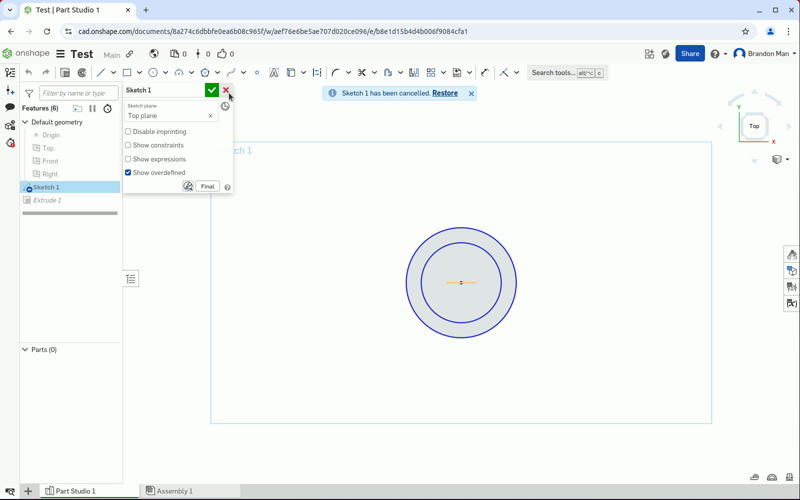
click(229, 92)
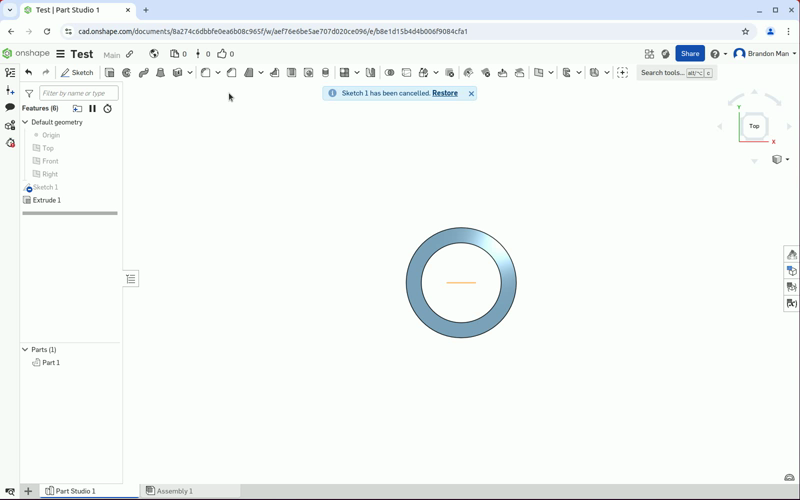
mouse_move(73, 352)
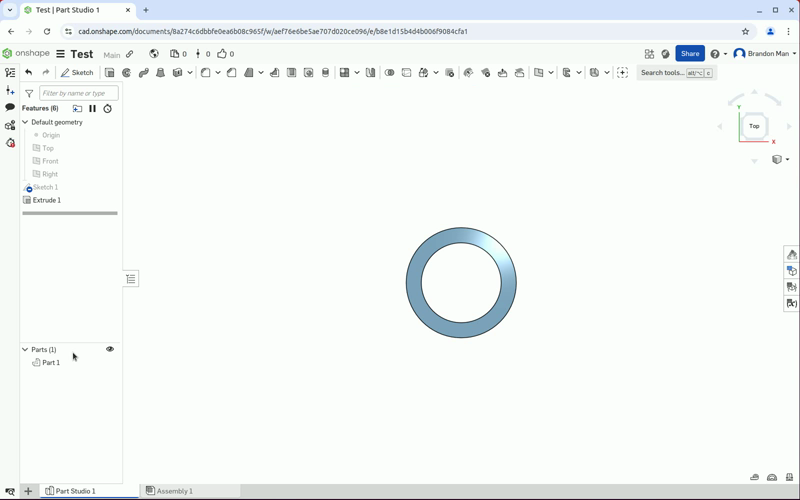
key(y)
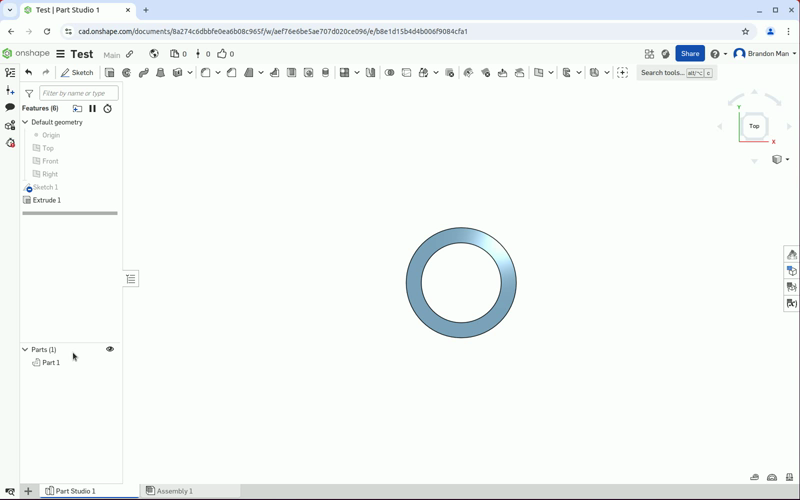
key(shift+p)
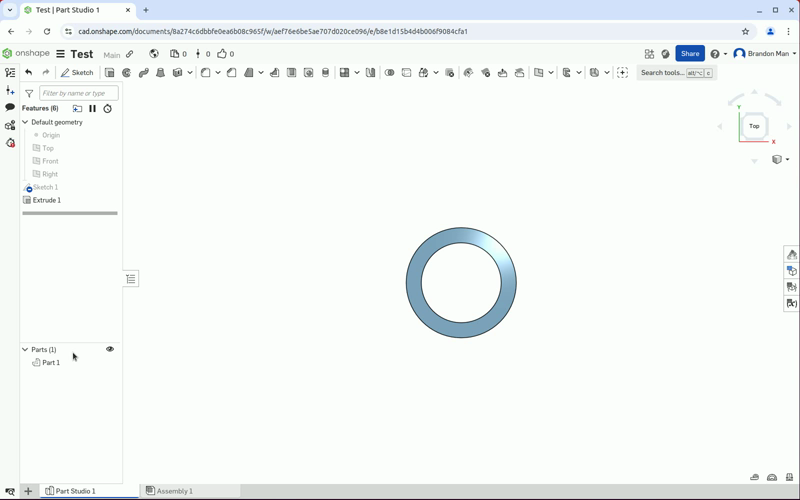
key(space)
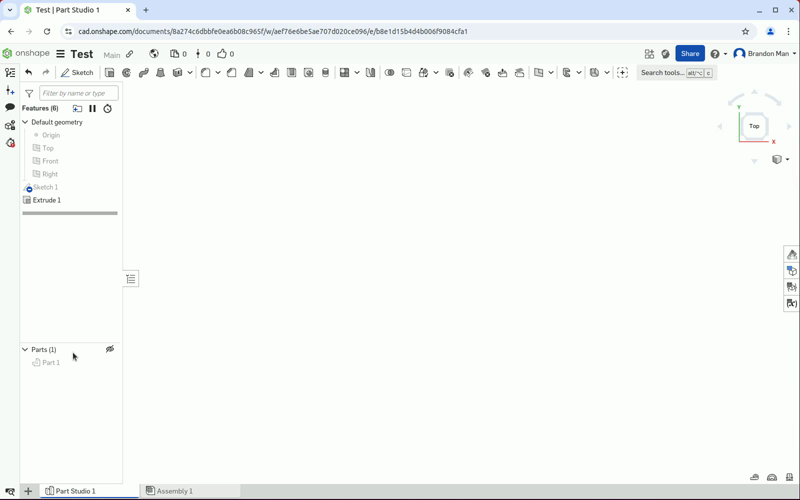
key_down(shift)
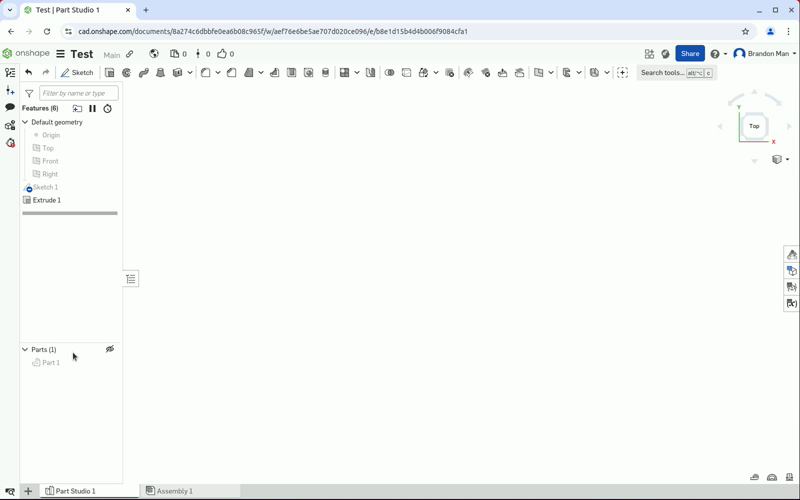
key(up)
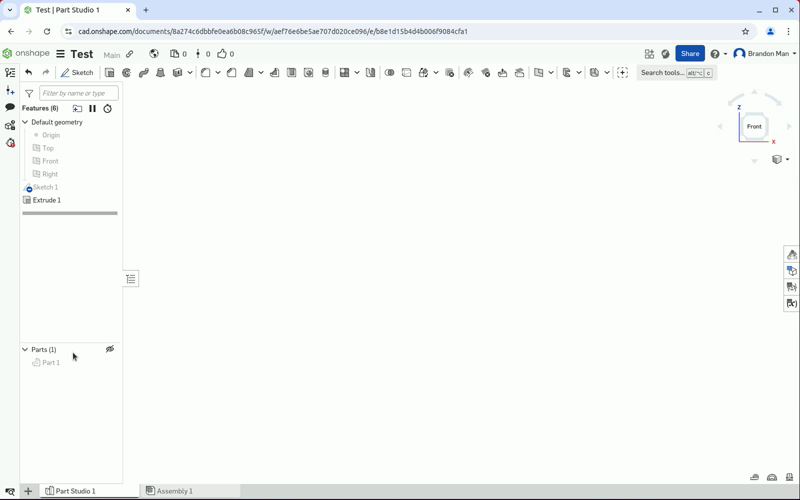
key_up(shift)
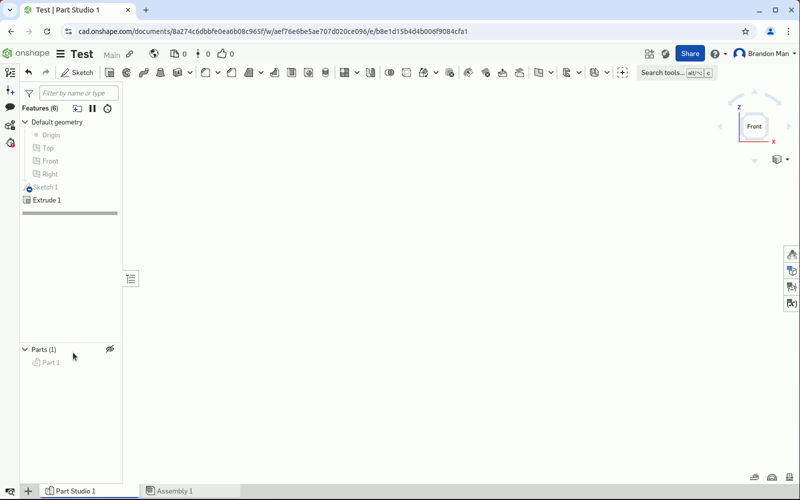
key(space)
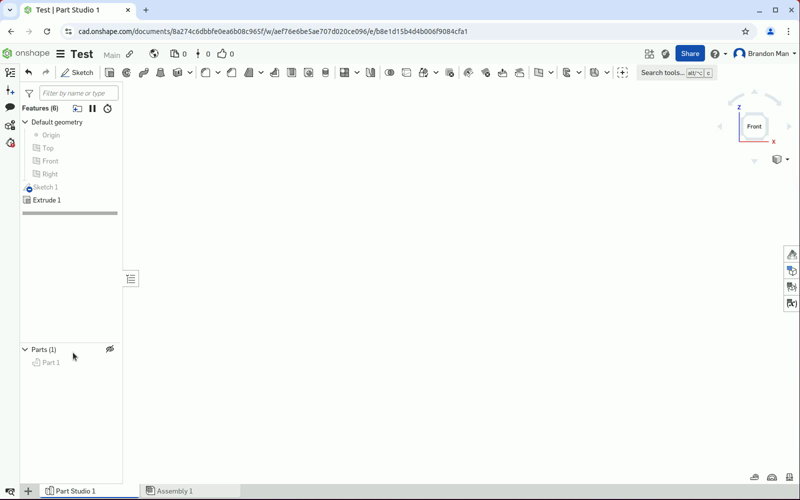
key_down(shift)
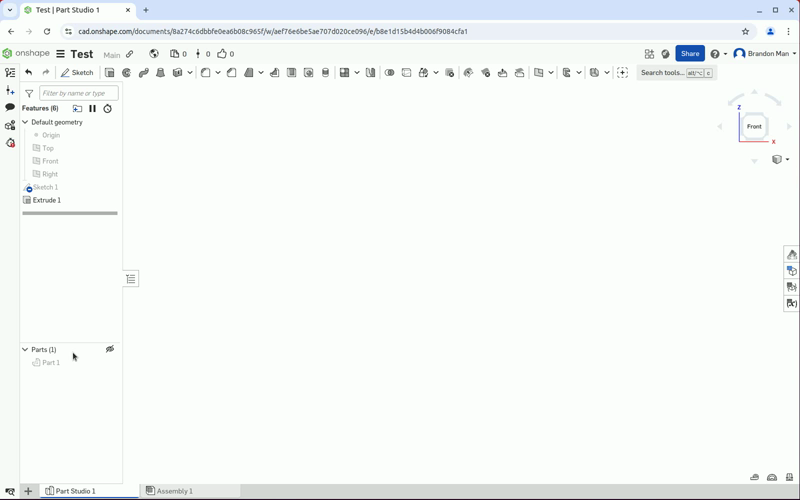
key(left)
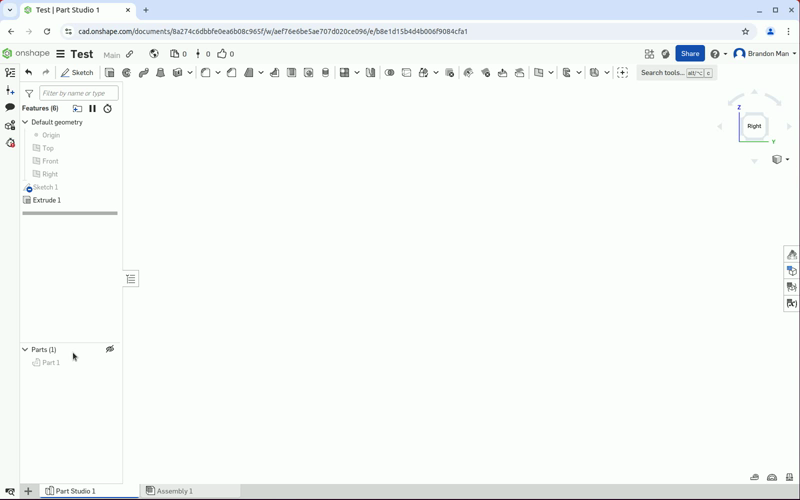
key_up(shift)
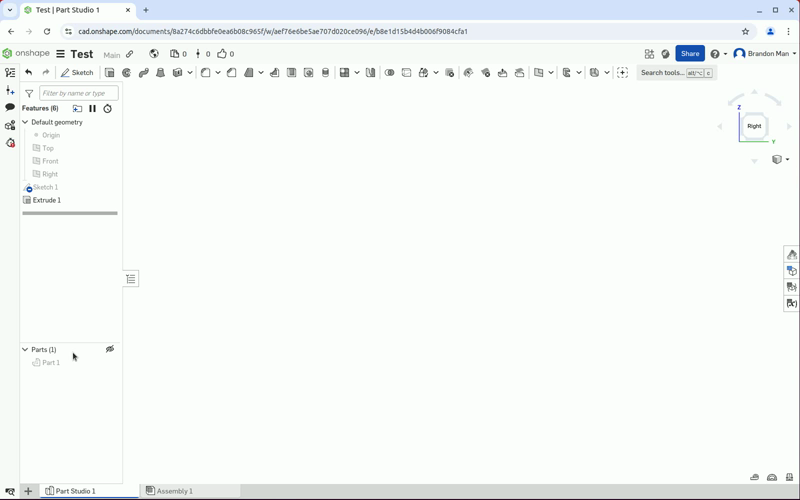
mouse_move(73, 352)
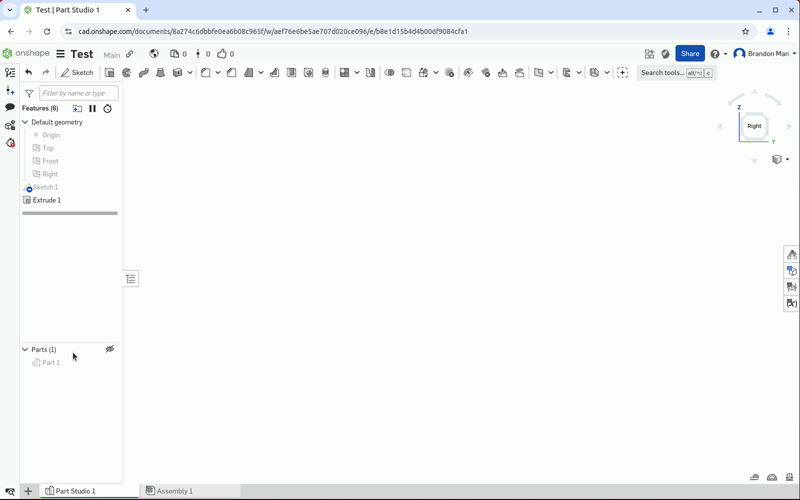
key(shift+y)
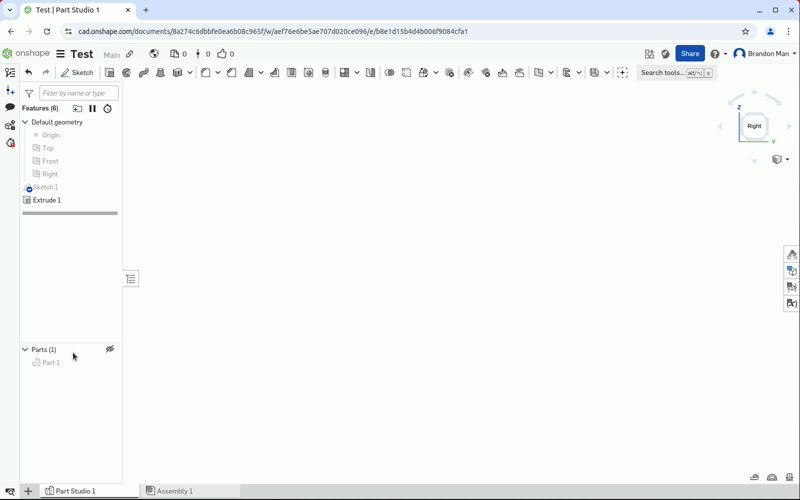
key(shift+s)
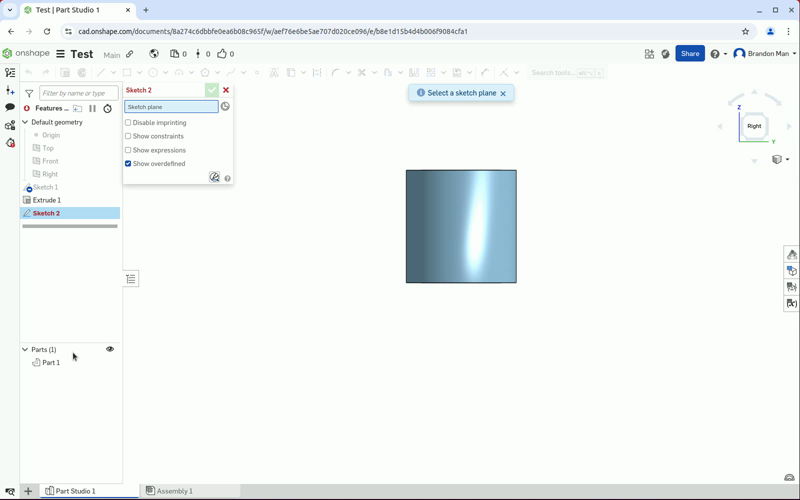
mouse_move(73, 176)
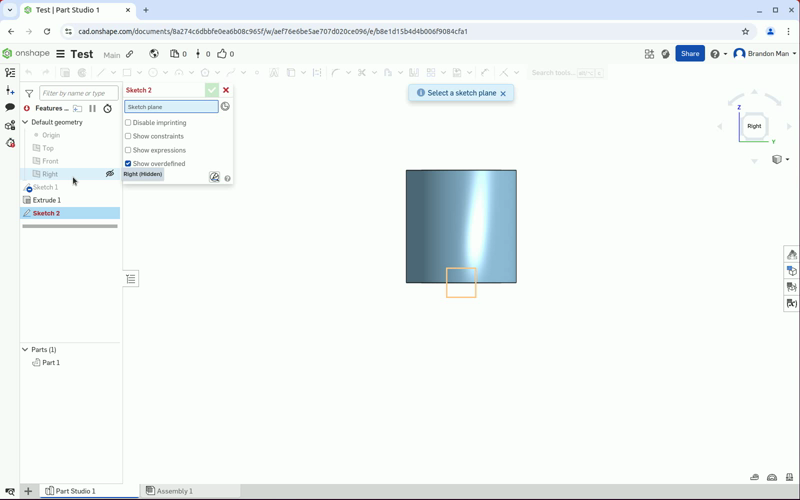
click(73, 176)
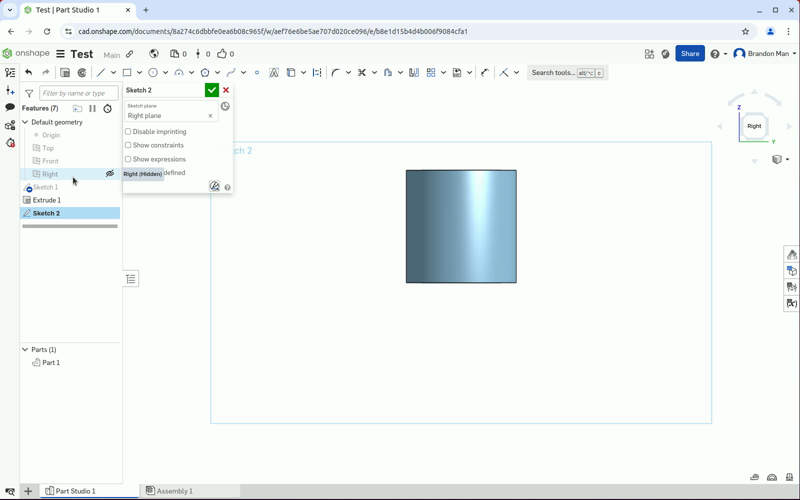
mouse_move(73, 352)
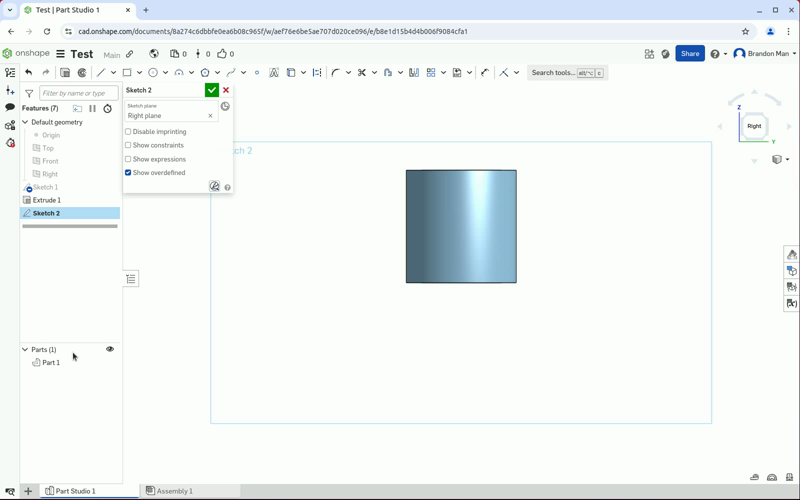
key(y)
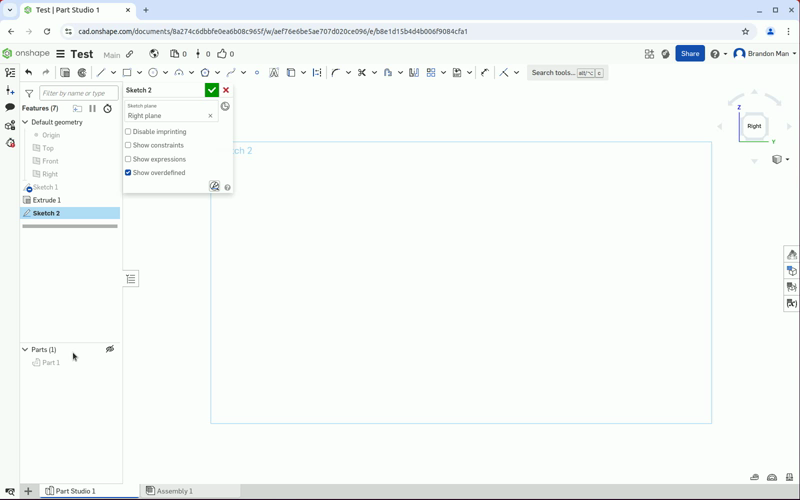
key(c)
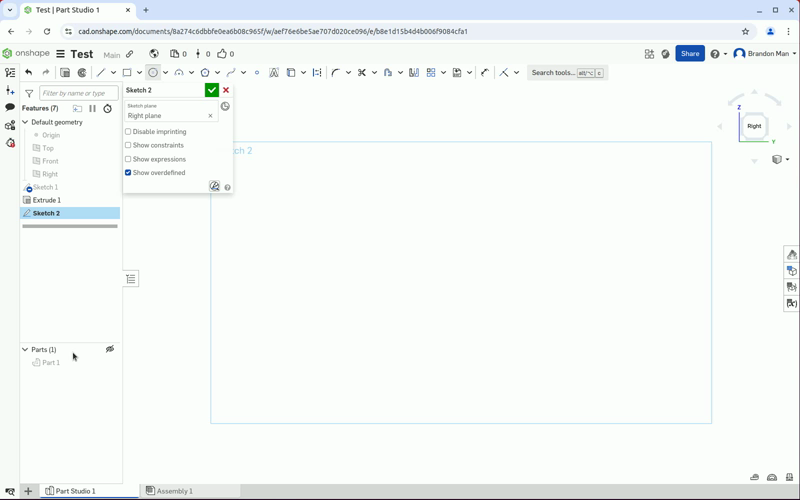
key_down(shift)
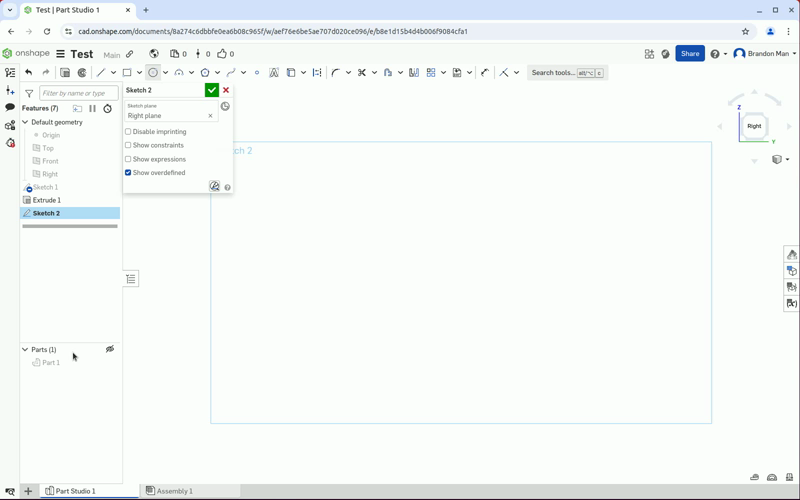
mouse_move(461, 220)
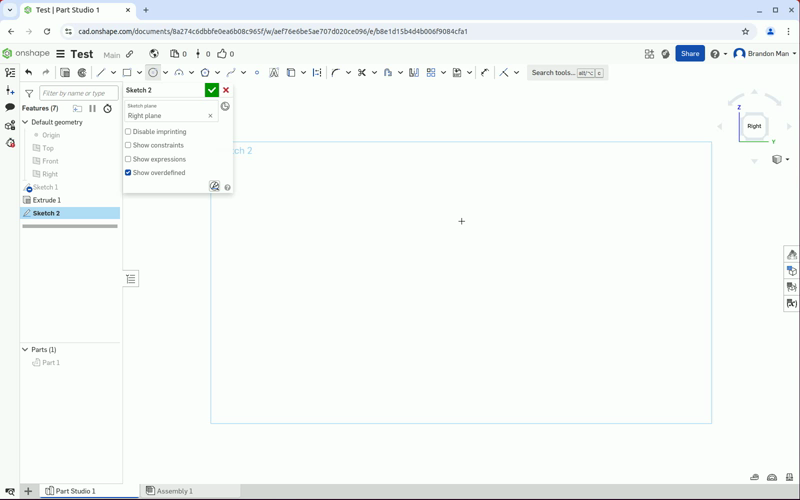
click(461, 220)
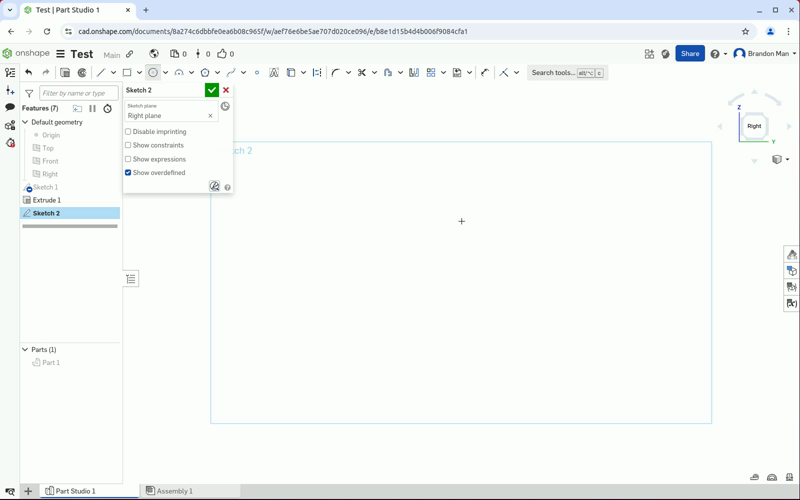
key_up(shift)
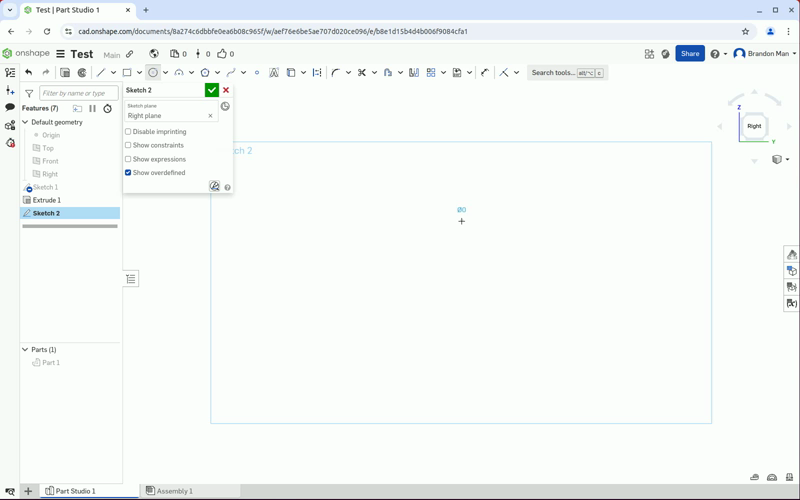
mouse_move(474, 220)
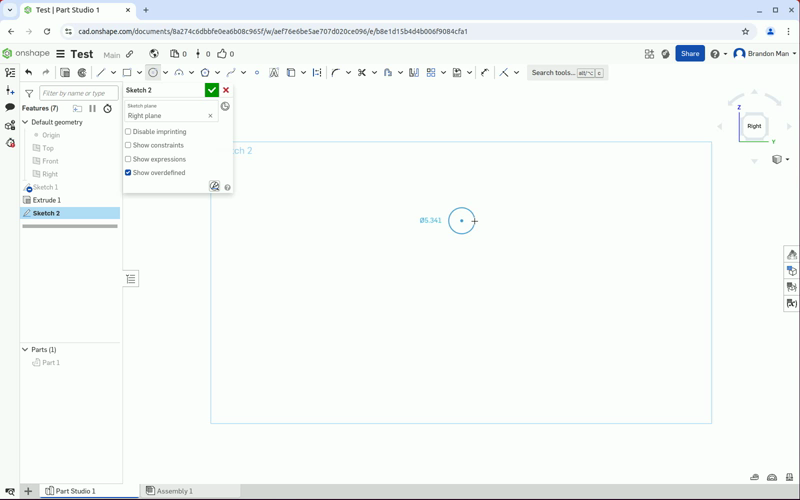
click(474, 220)
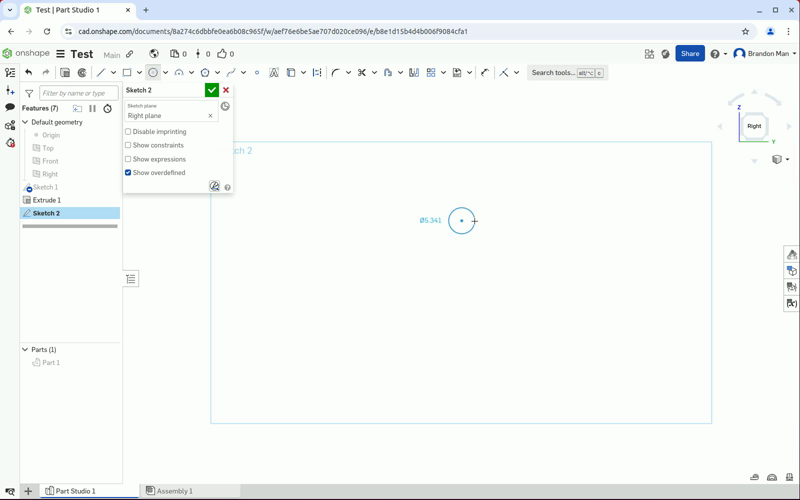
key(esc)
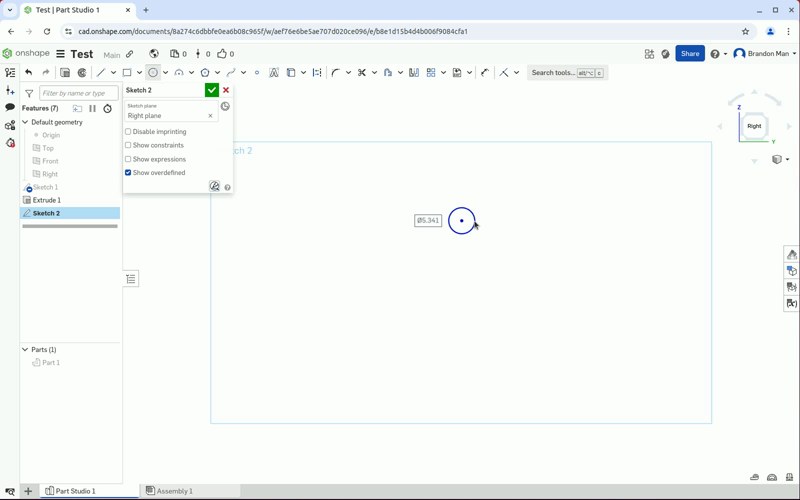
mouse_move(462, 220)
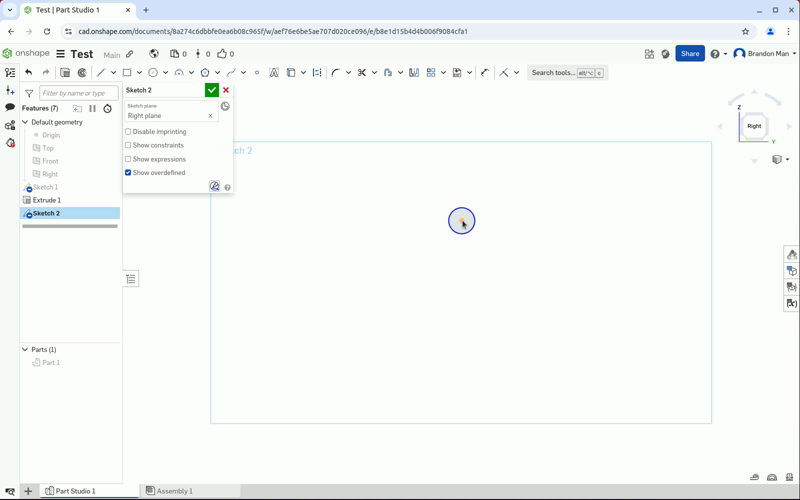
scroll(6)
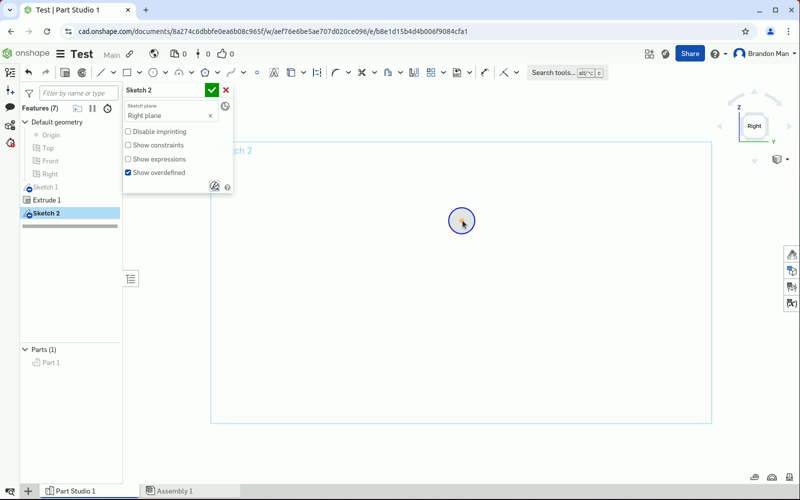
scroll(6)
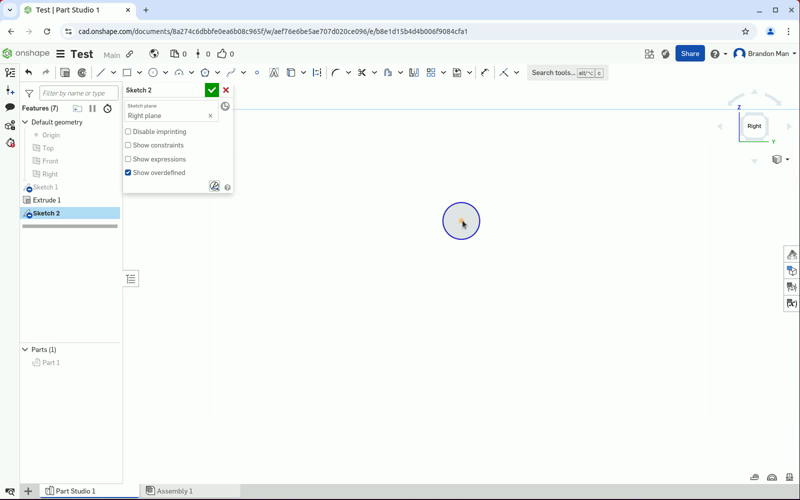
scroll(6)
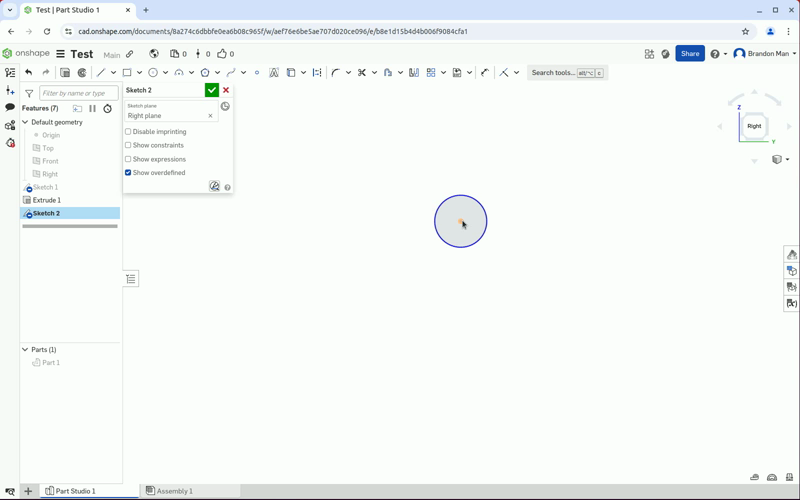
scroll(6)
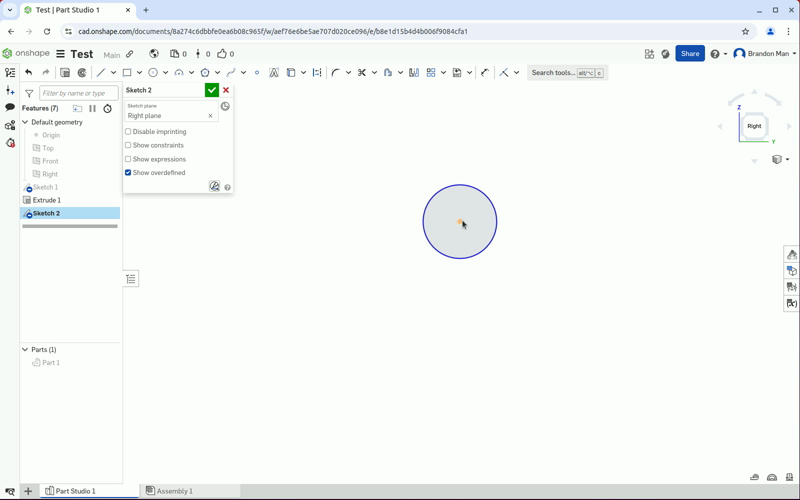
scroll(6)
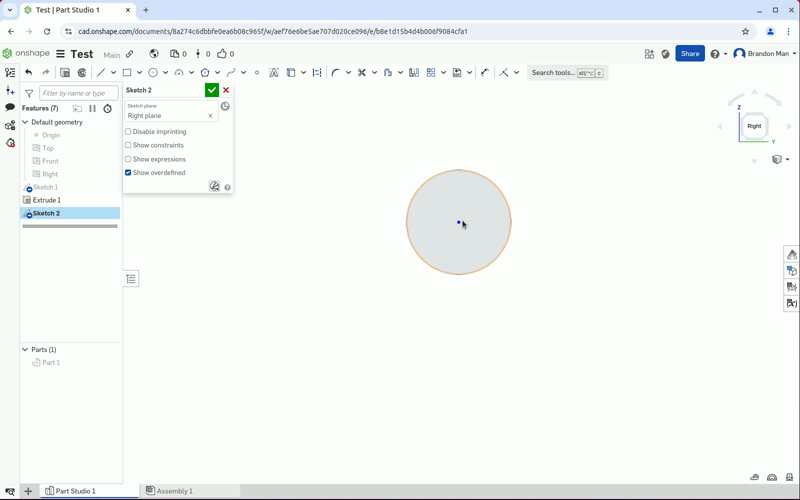
scroll(6)
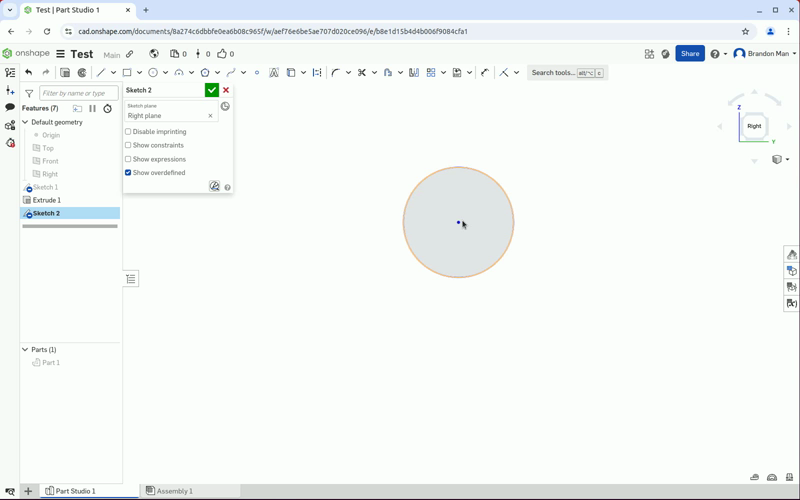
scroll(6)
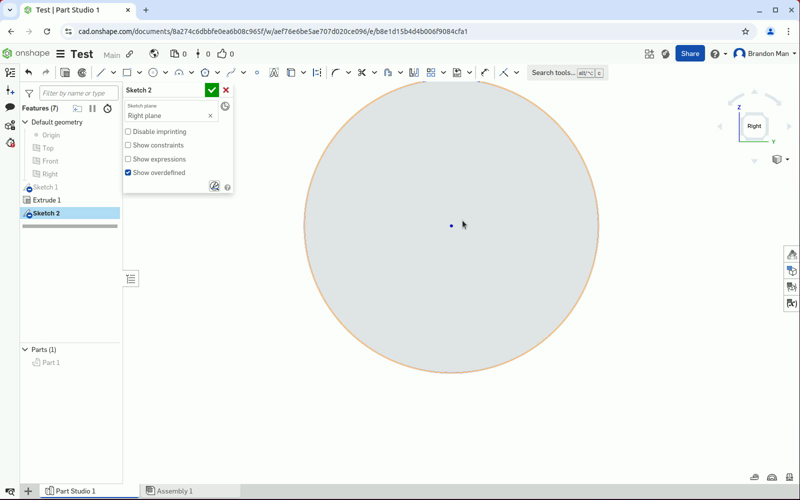
click(462, 220)
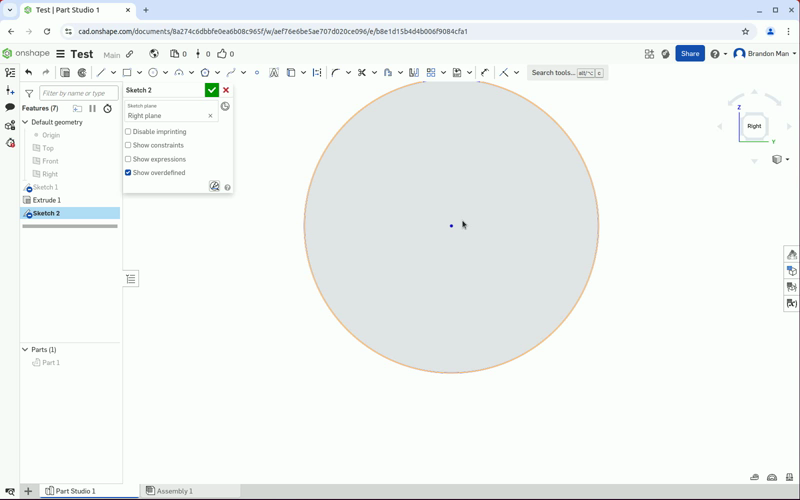
scroll(-6)
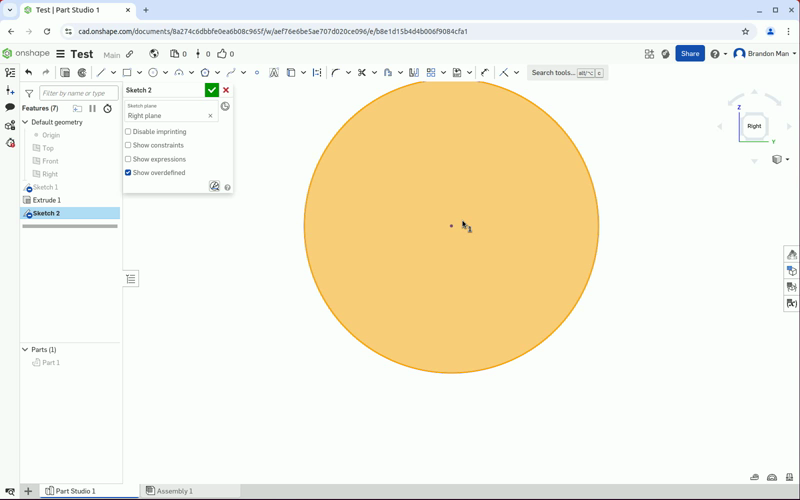
scroll(-6)
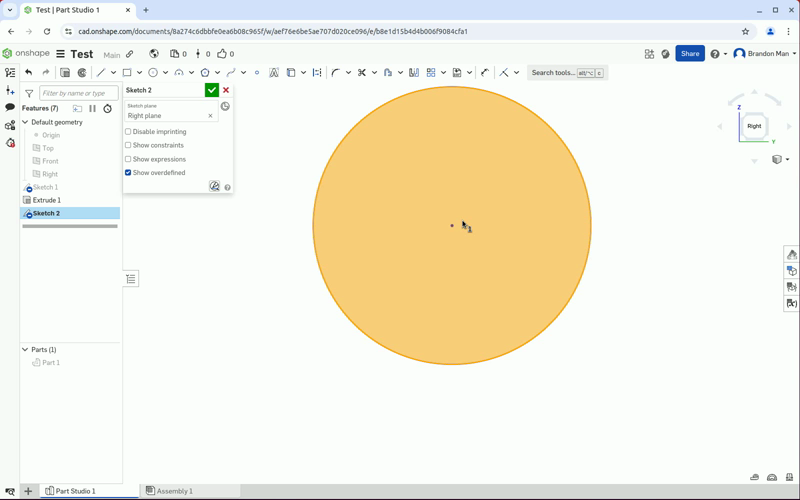
scroll(-6)
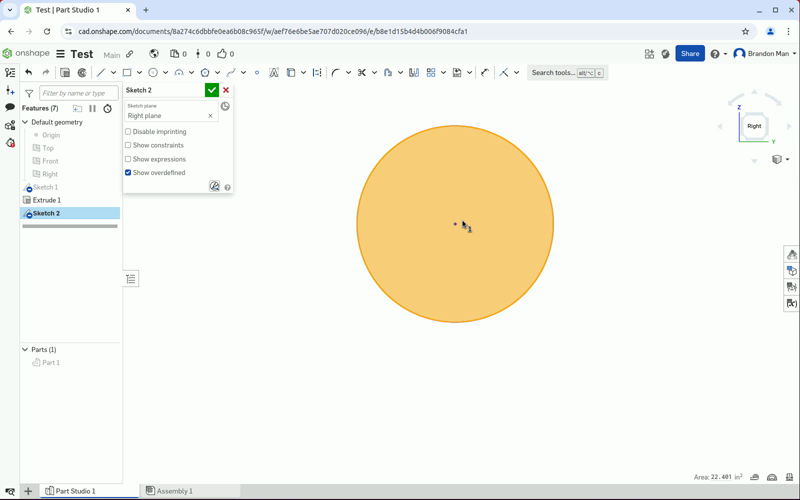
scroll(-6)
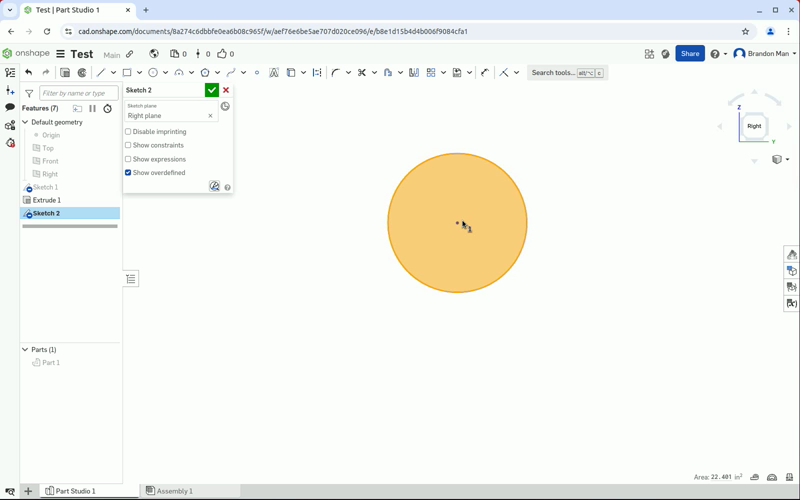
scroll(-6)
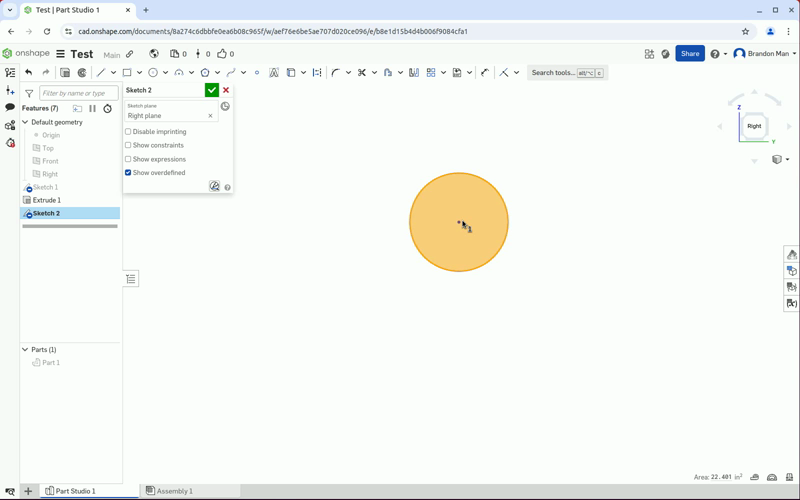
scroll(-6)
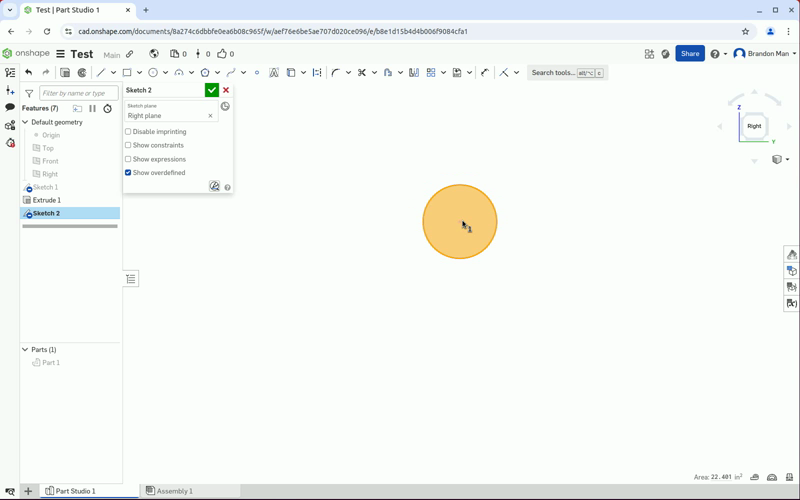
scroll(-6)
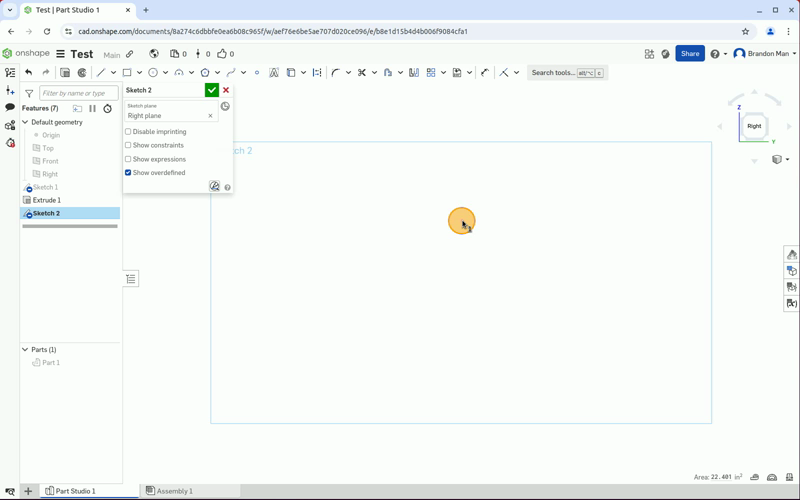
mouse_move(73, 352)
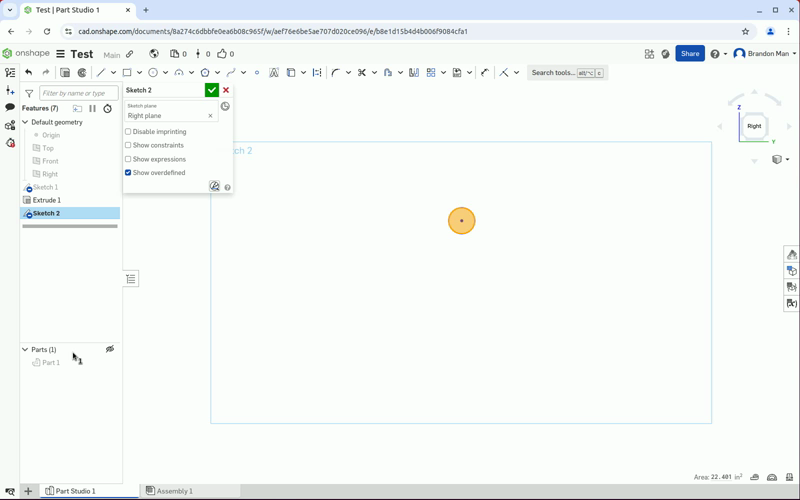
key(shift+y)
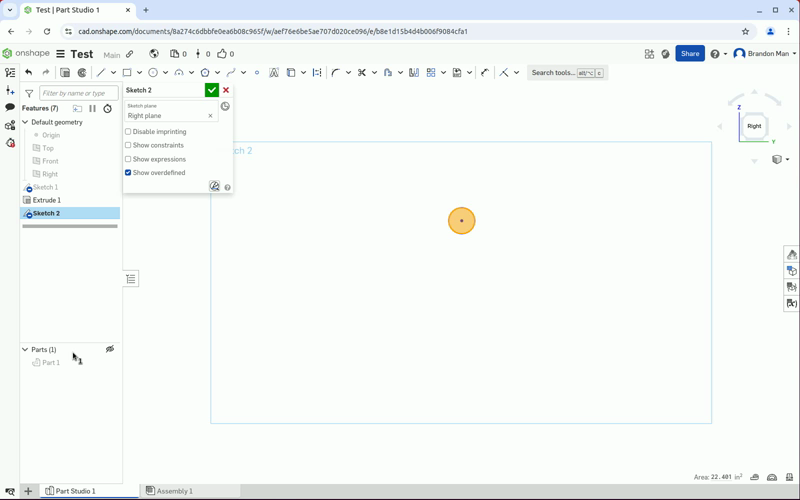
key(shift+e)
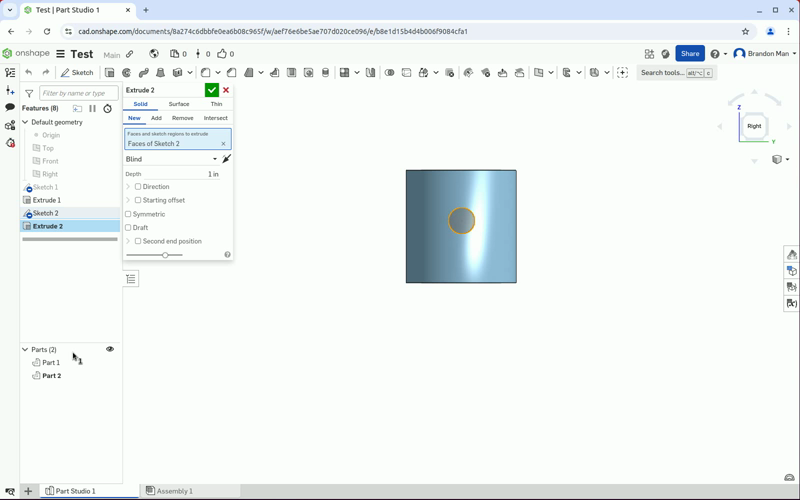
mouse_move(143, 106)
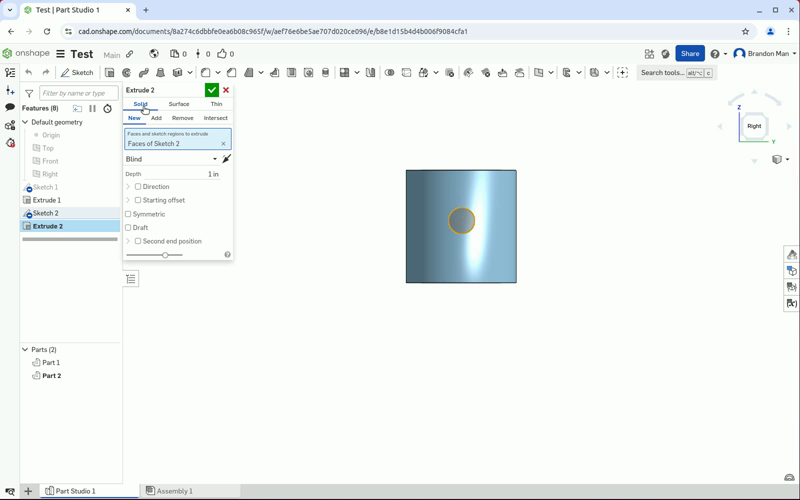
click(143, 106)
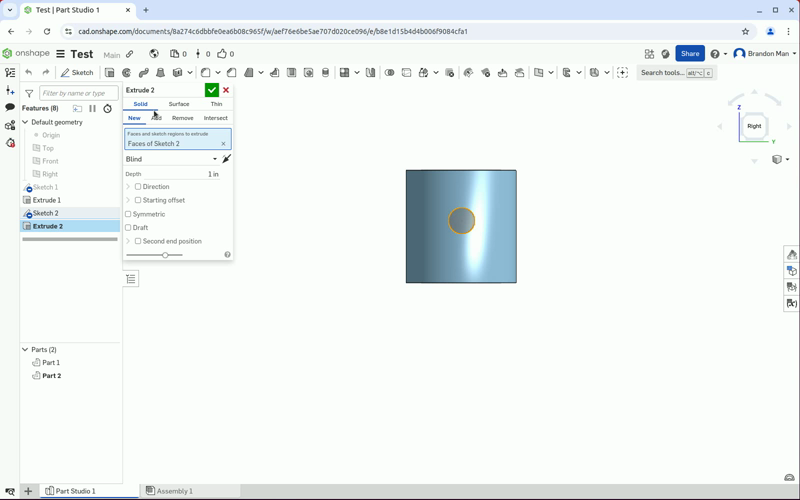
mouse_move(186, 120)
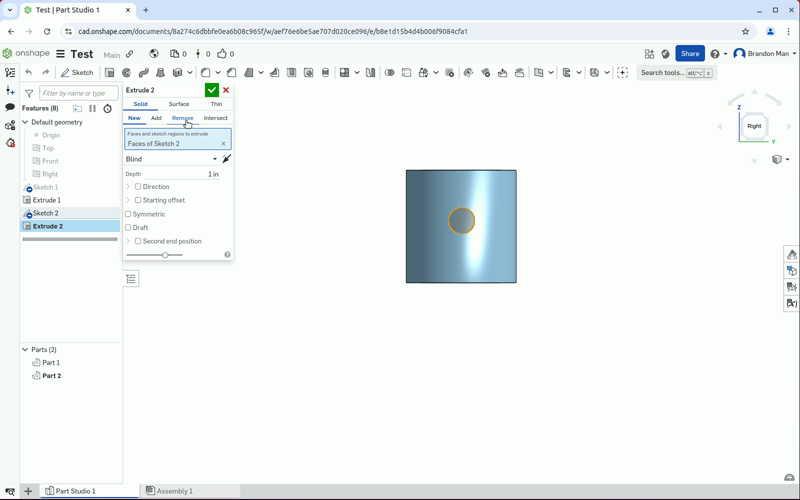
click(186, 120)
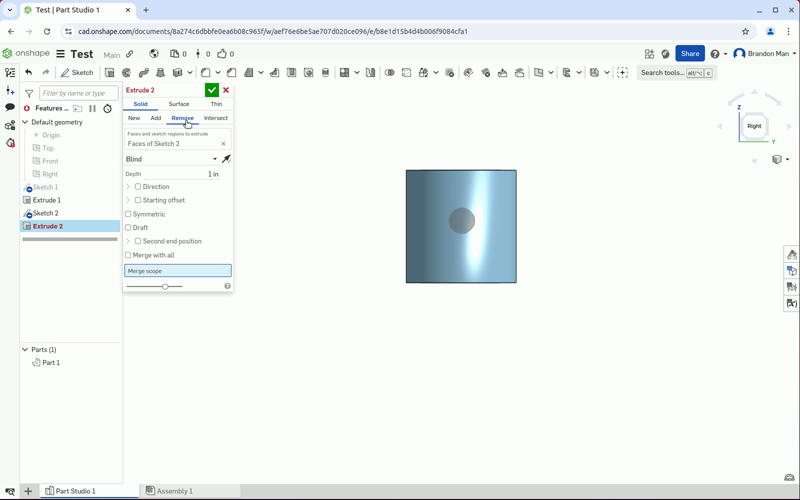
key(tab, 4)
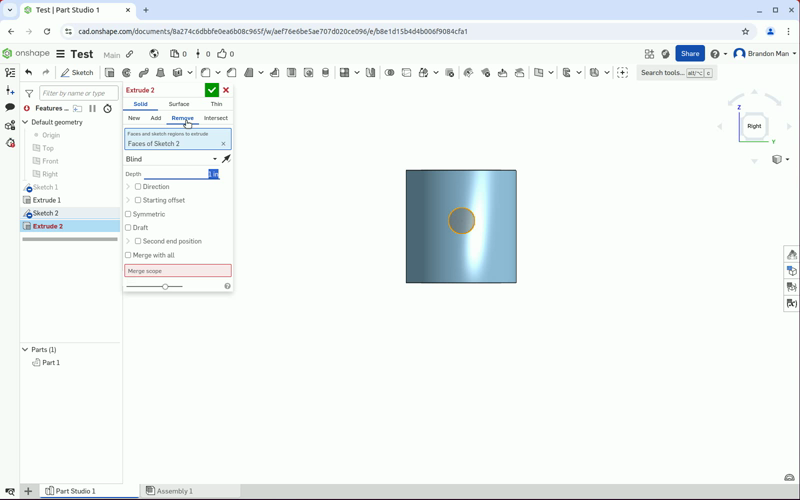
text(22.626)
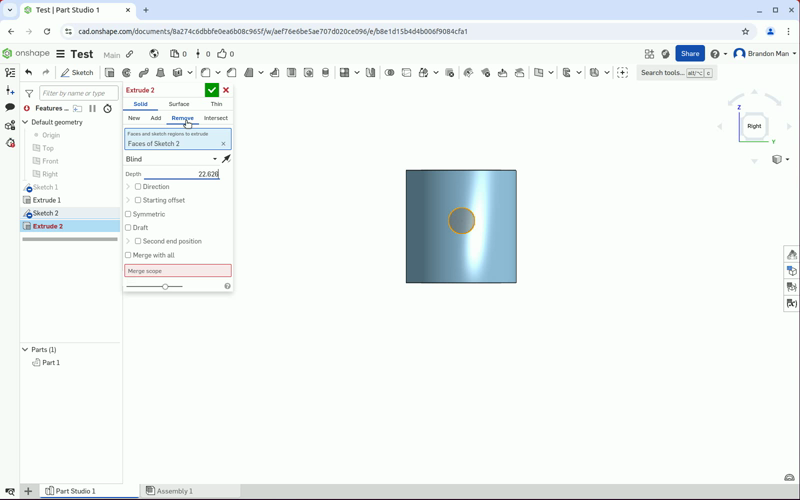
key(tab, 3)
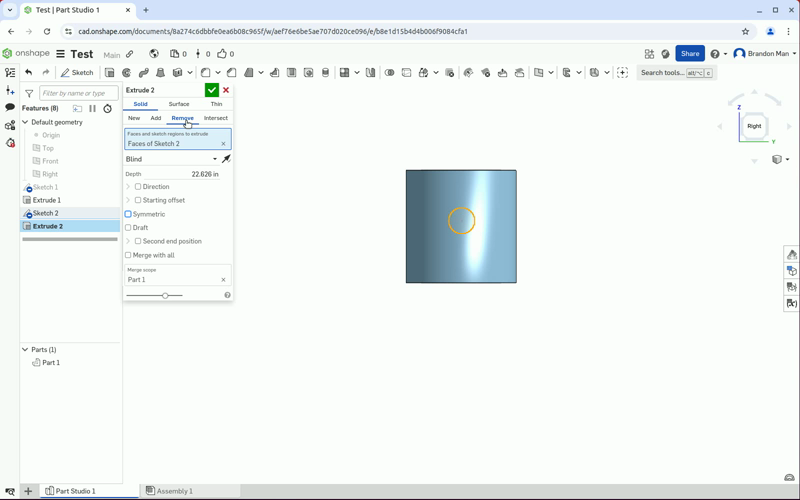
key(space)
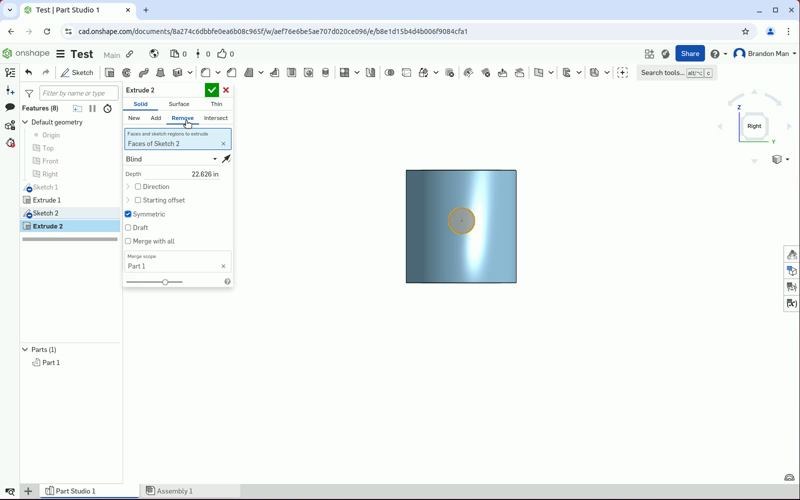
key(tab, 2)
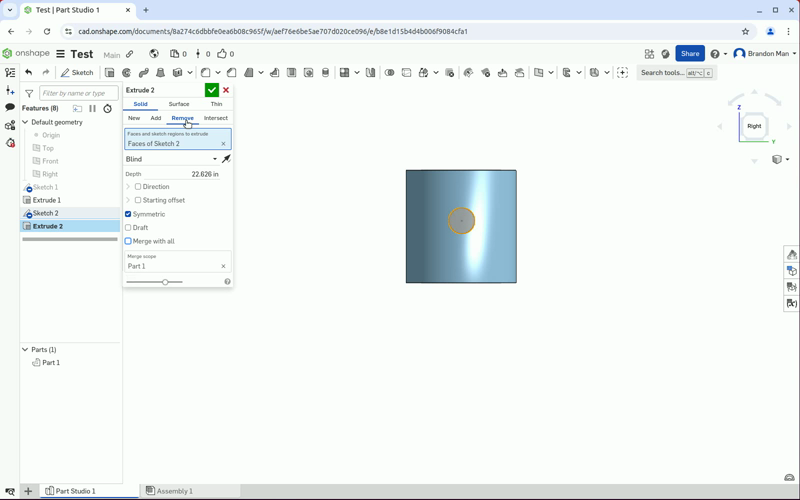
key(space)
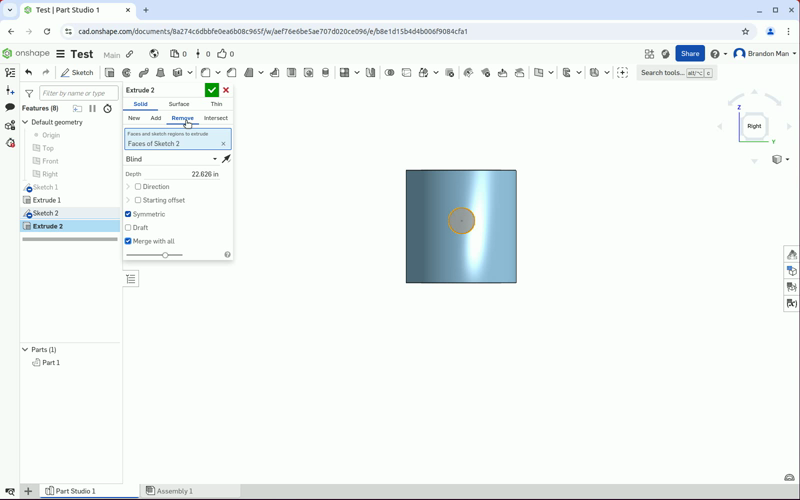
key(enter)
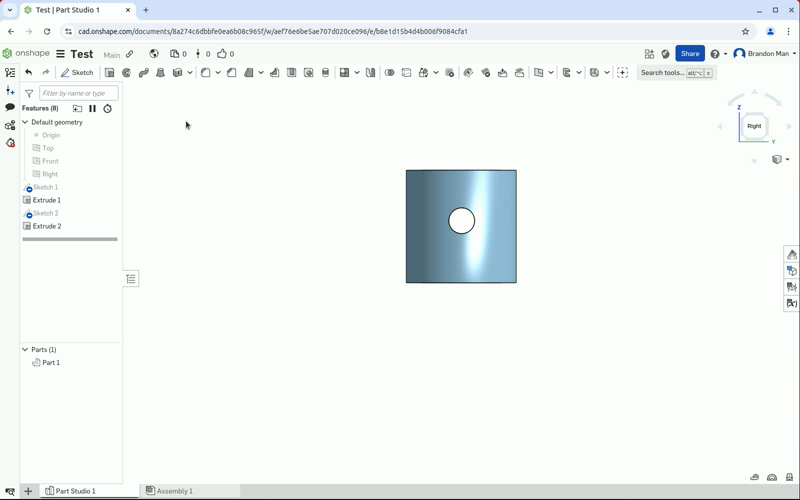
key(shift+h)
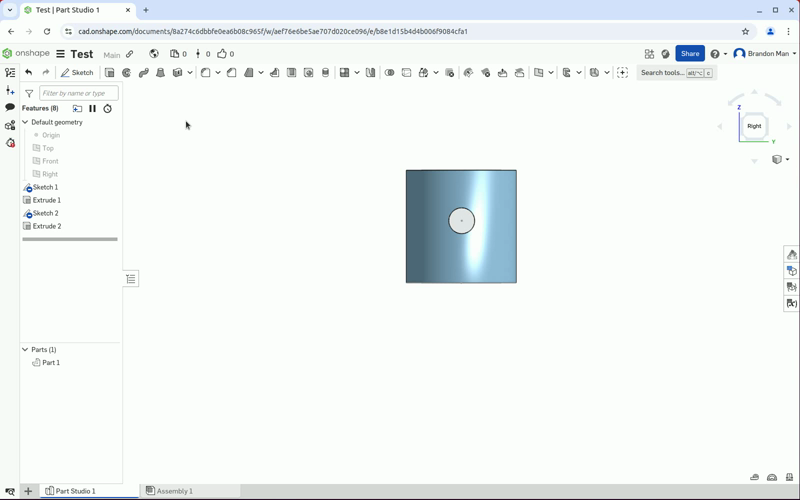
key(shift+h)
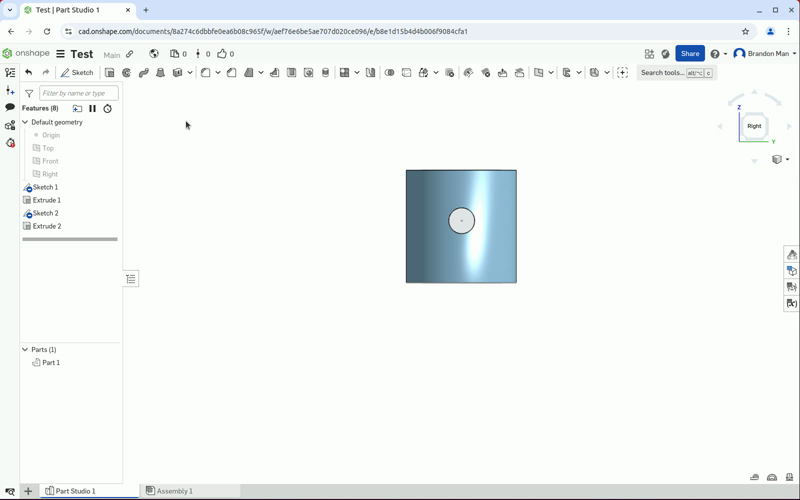
key(shift+7)
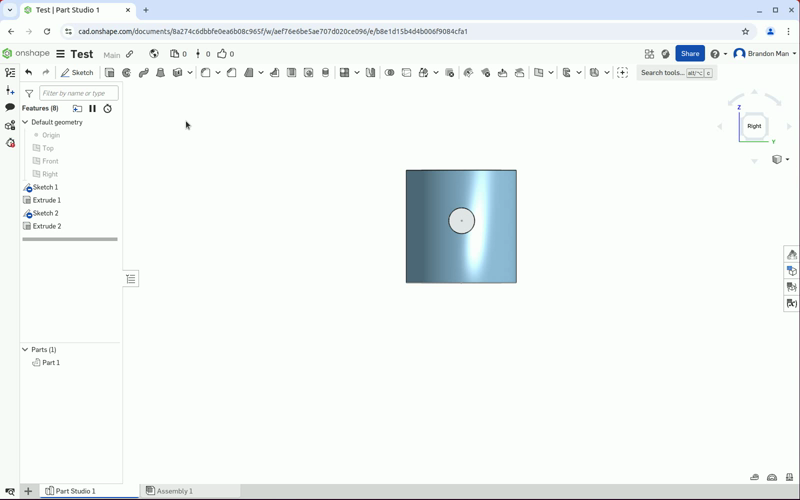
key(right, 2)
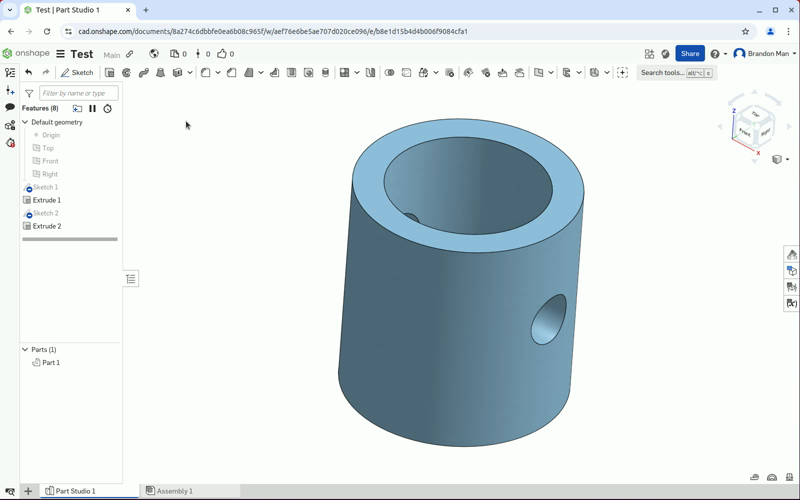
key(down, 2)
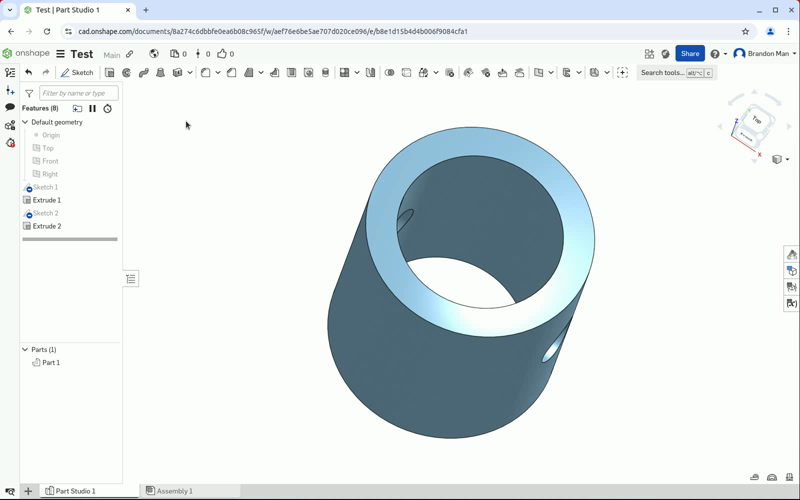
key(up, 2)
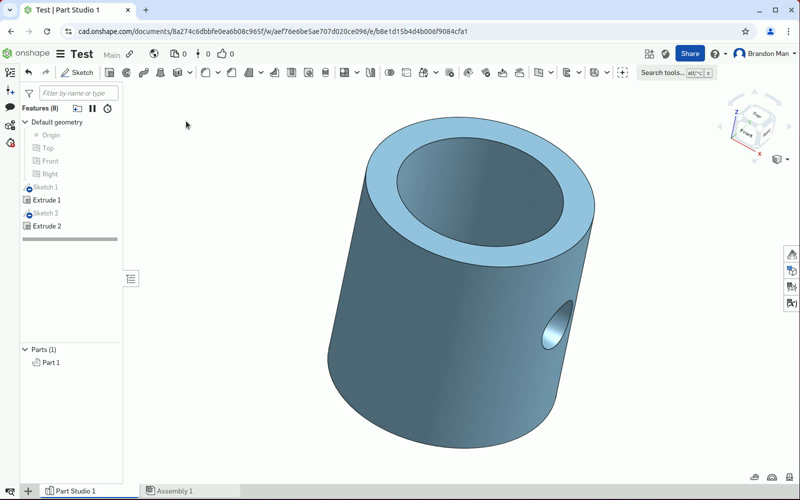
key(left, 2)
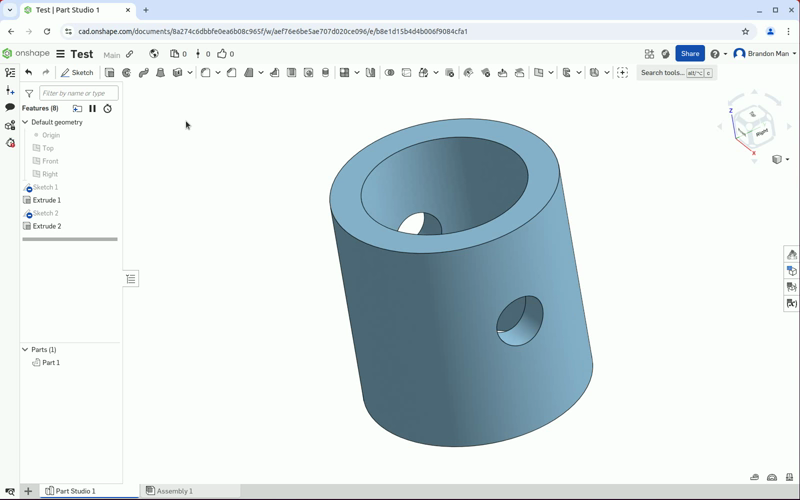
mouse_move(73, 189)
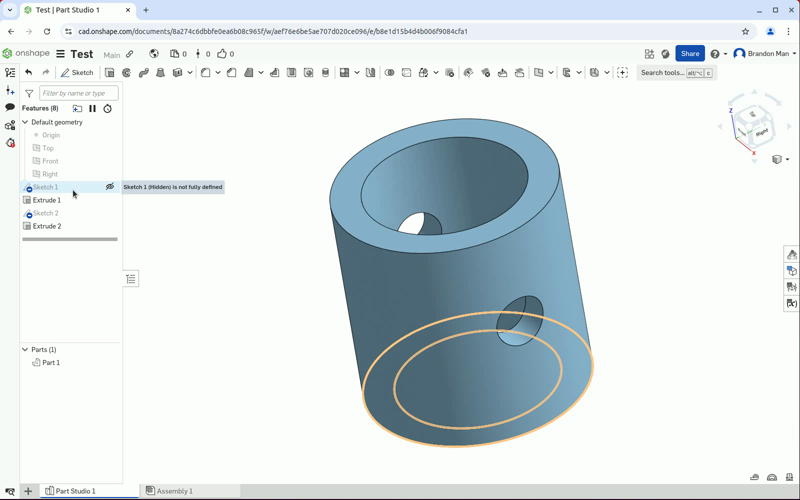
click(73, 189)